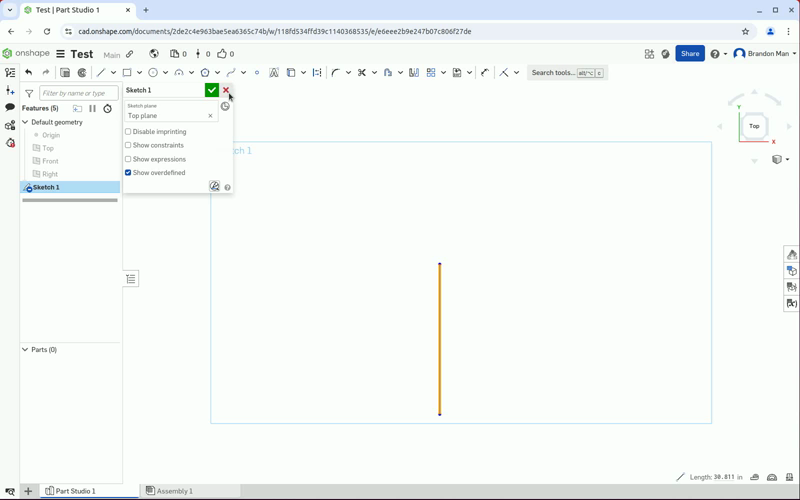
key(shift+h)
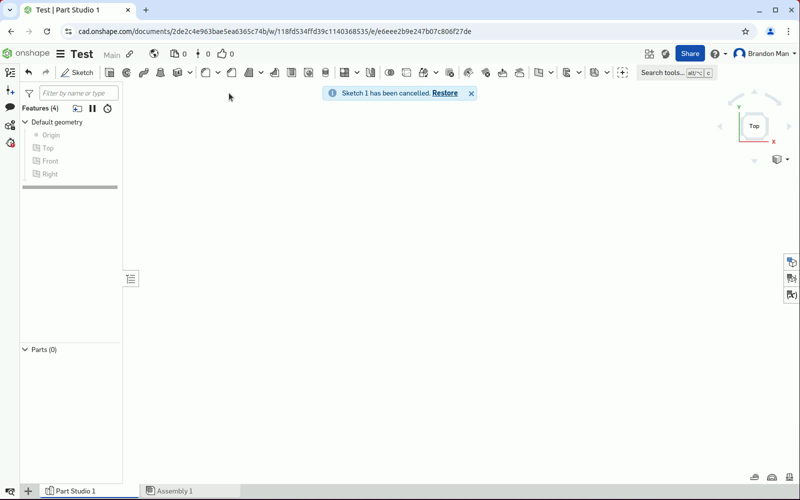
mouse_move(73, 352)
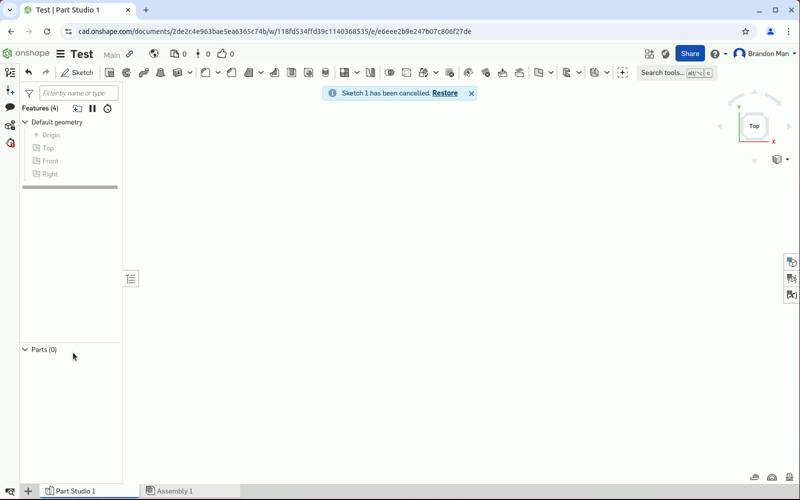
key(y)
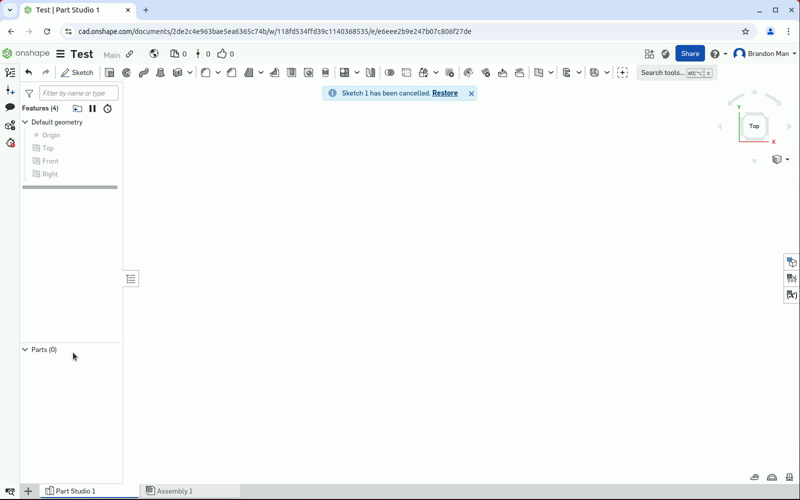
key(shift+p)
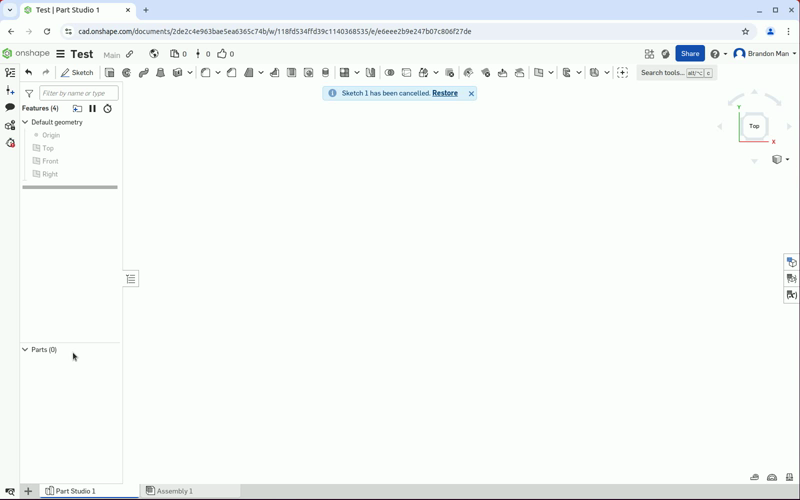
key(space)
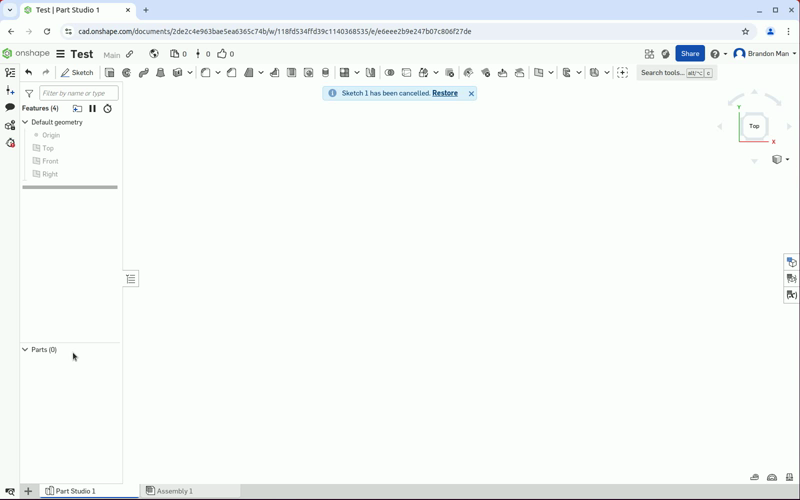
key_down(shift)
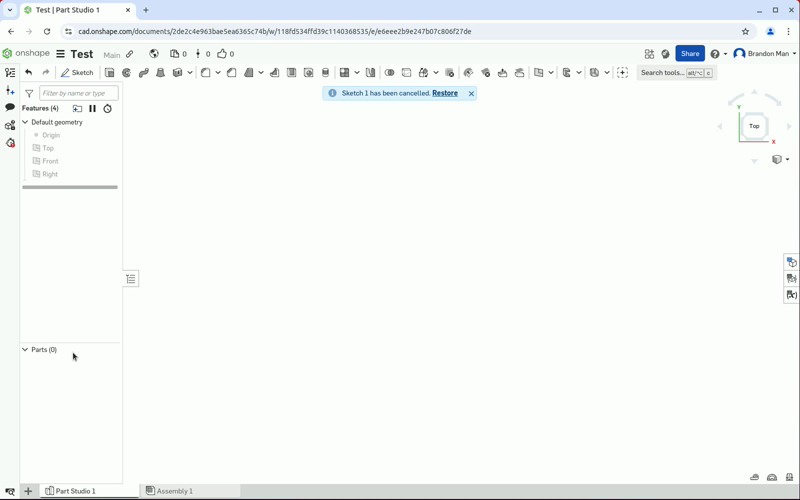
key(up)
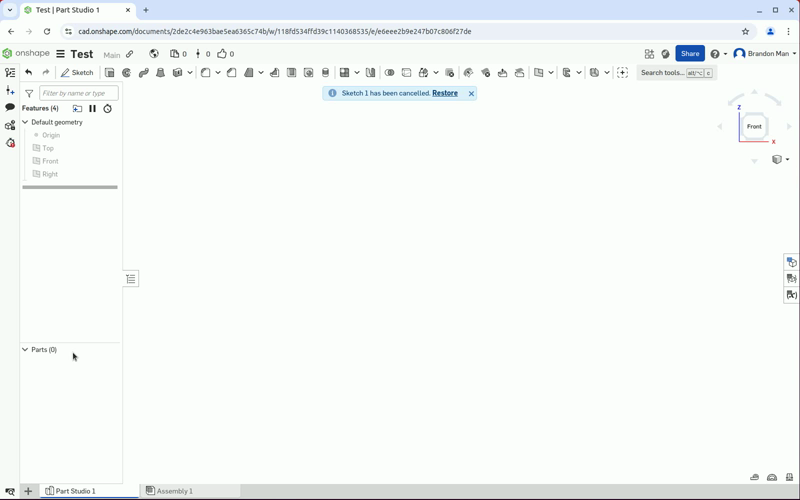
key_up(shift)
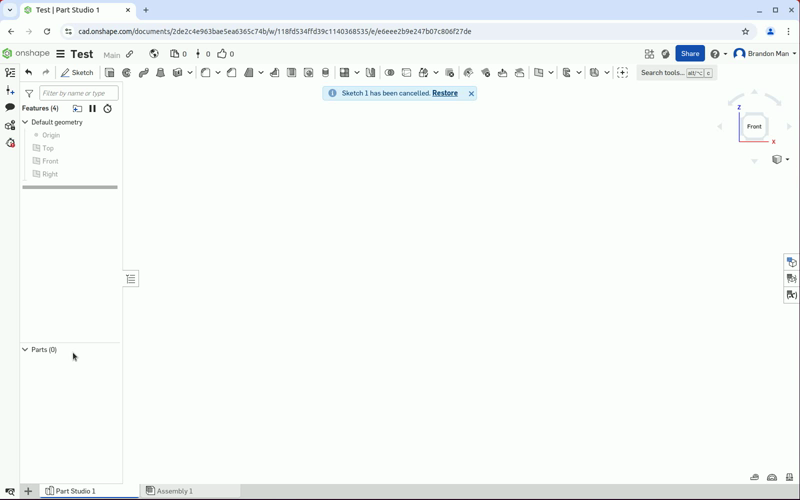
mouse_move(73, 352)
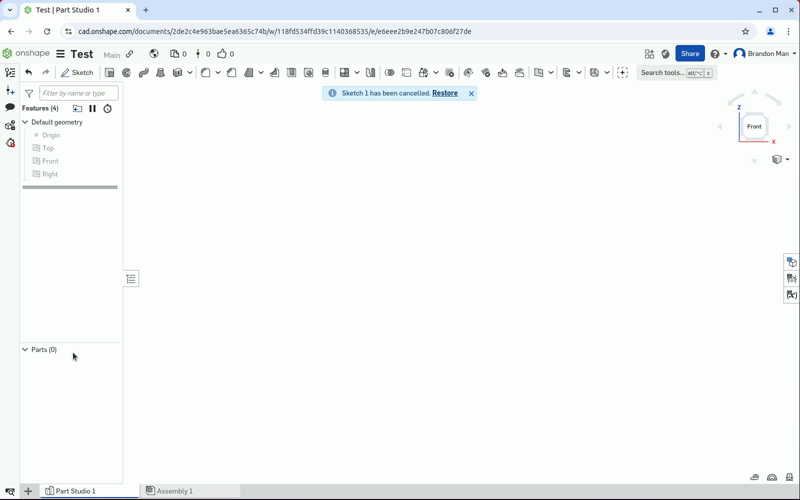
key(shift+y)
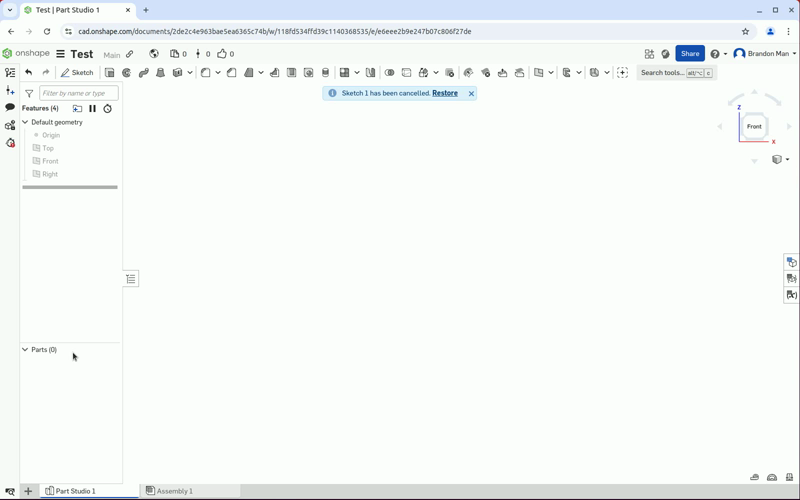
key(shift+s)
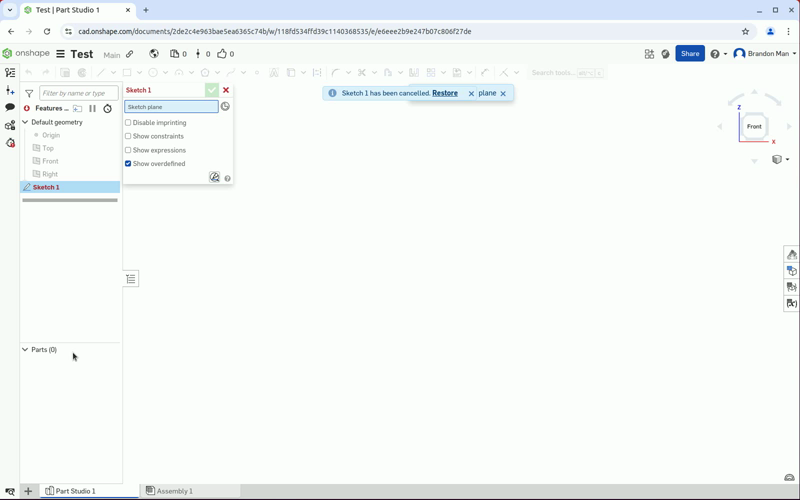
mouse_move(73, 163)
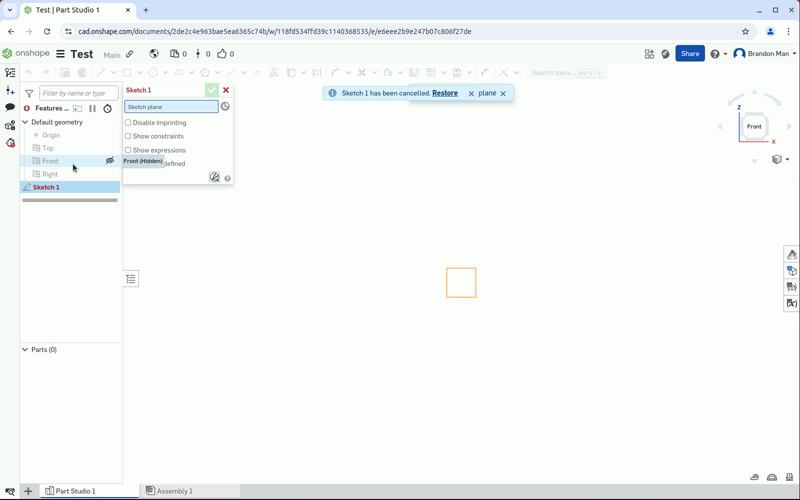
click(73, 163)
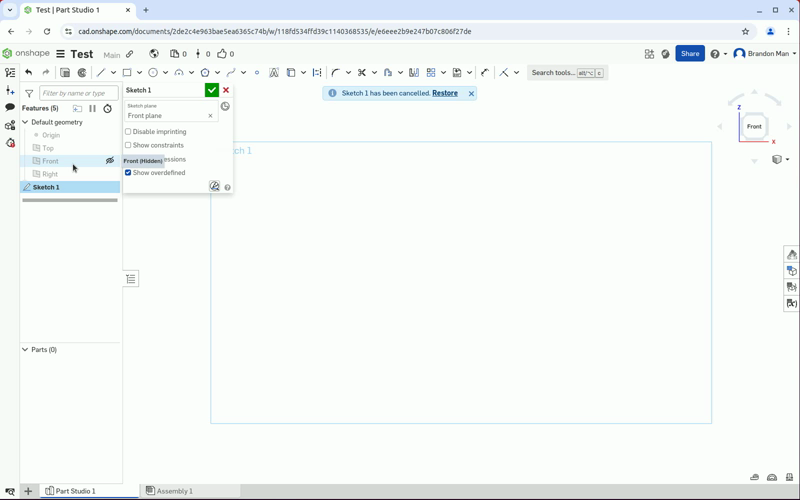
mouse_move(73, 352)
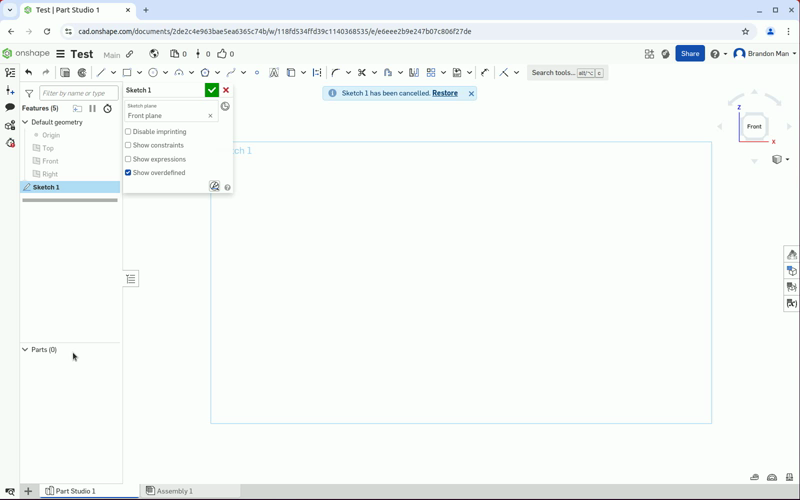
key(y)
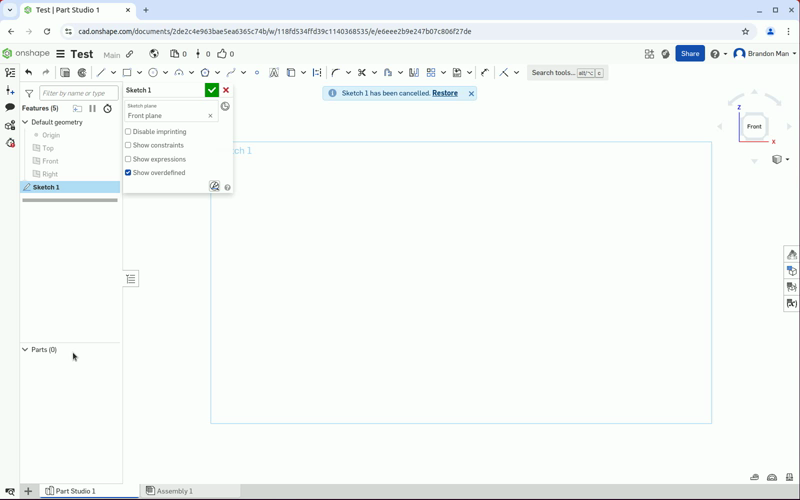
key(l)
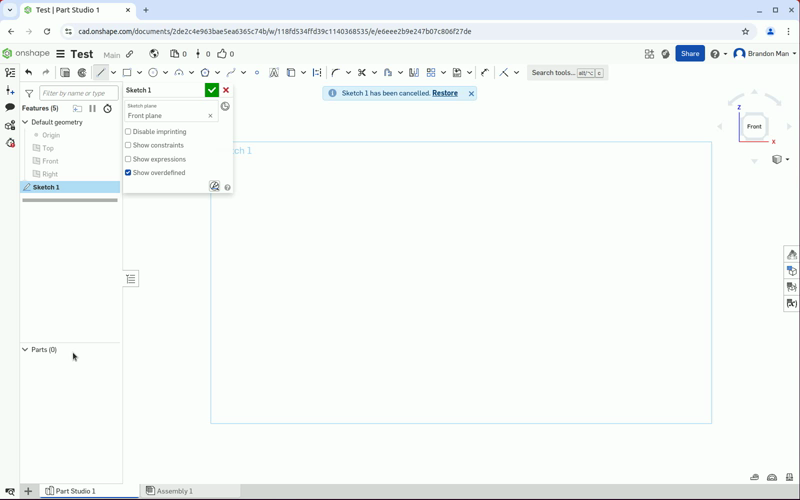
key_down(shift)
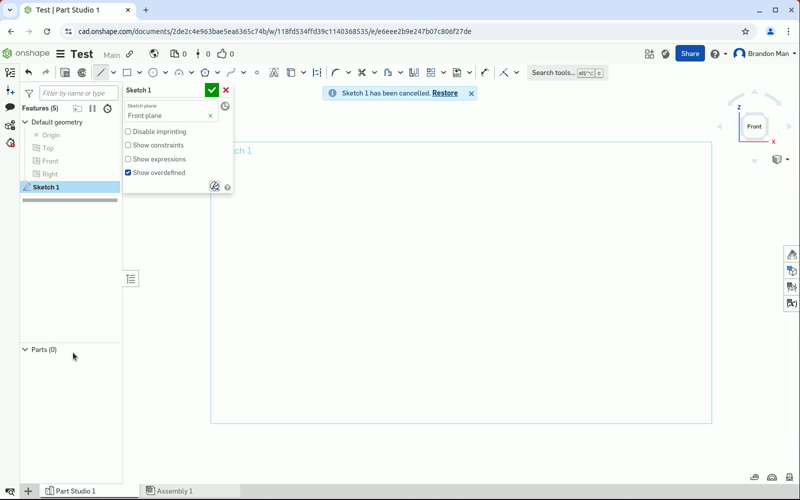
mouse_move(362, 268)
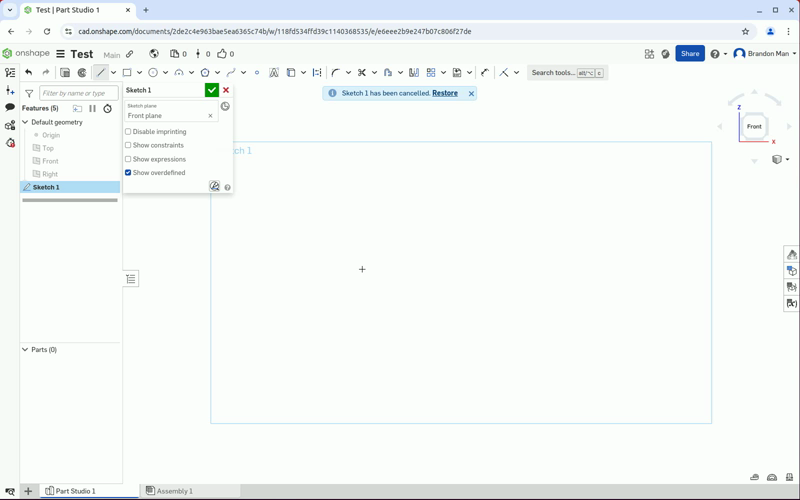
click(362, 268)
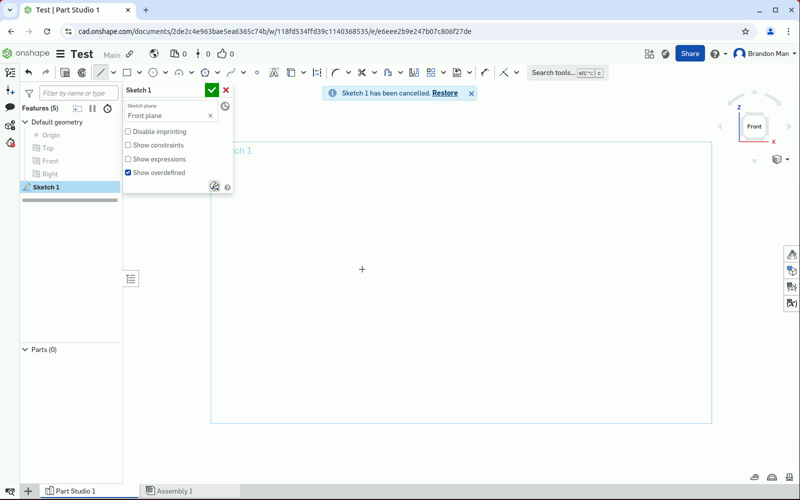
key_up(shift)
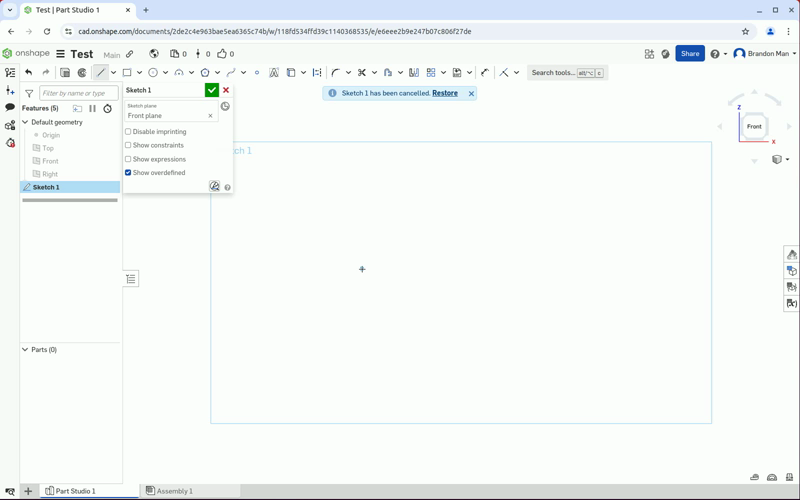
key_down(shift)
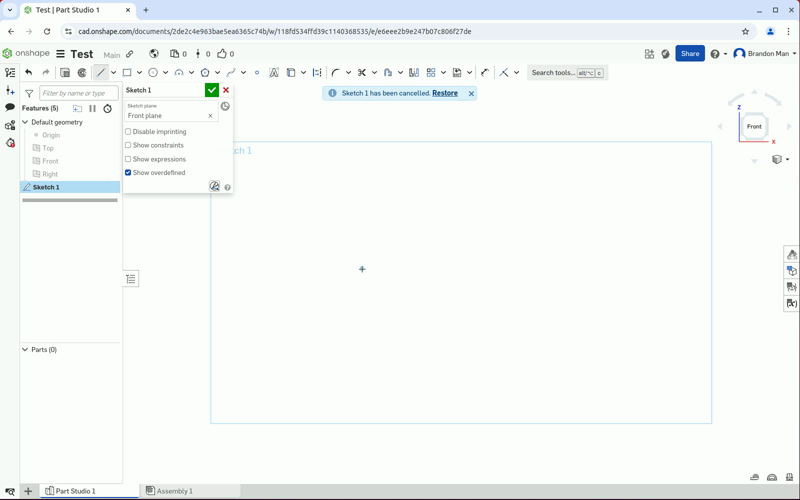
mouse_move(461, 268)
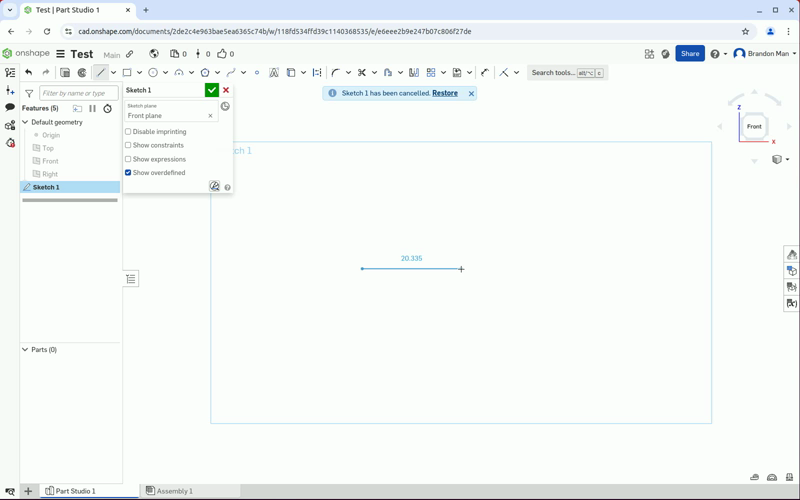
click(461, 268)
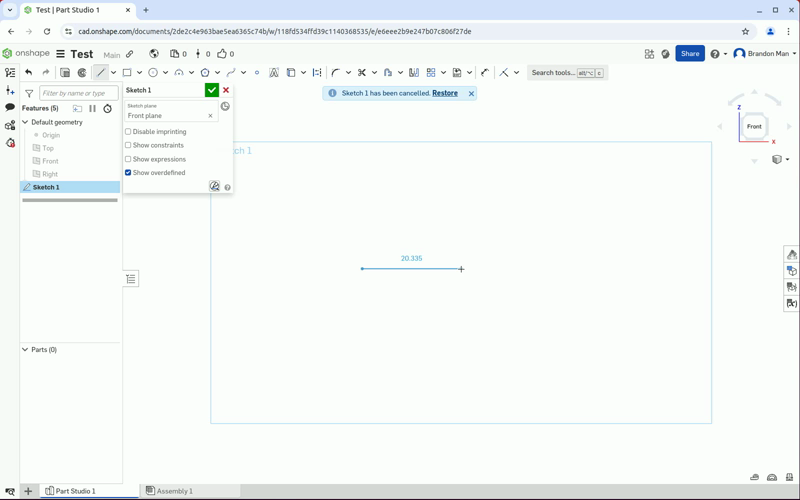
key_up(shift)
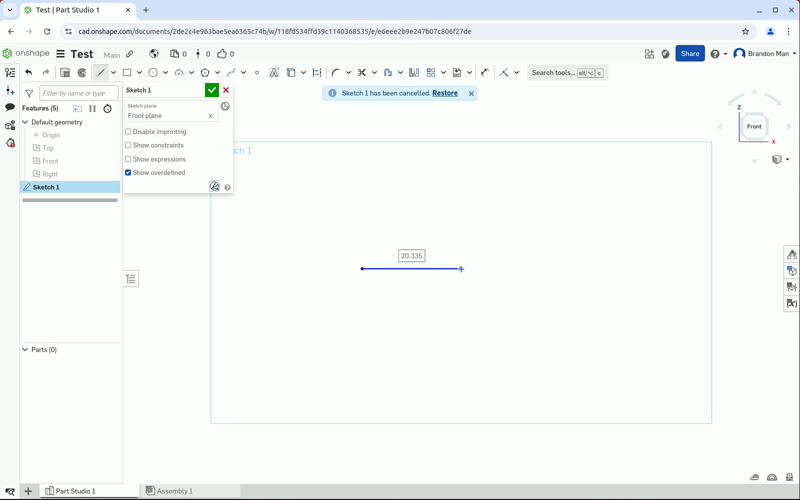
key_down(shift)
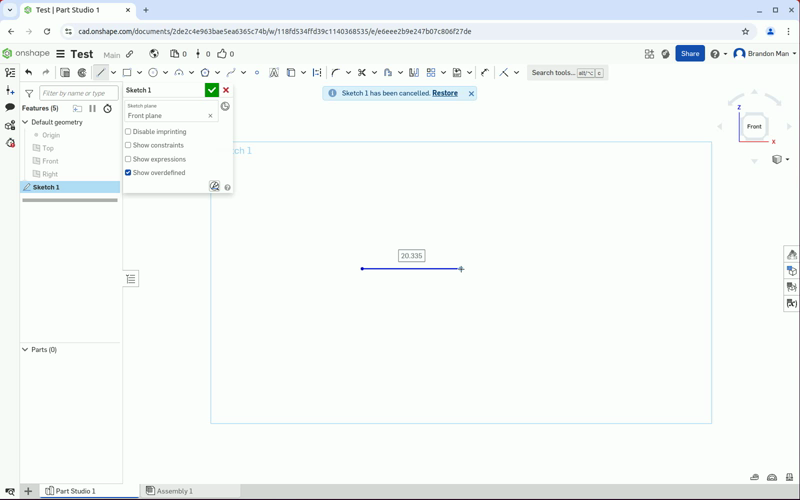
mouse_move(461, 170)
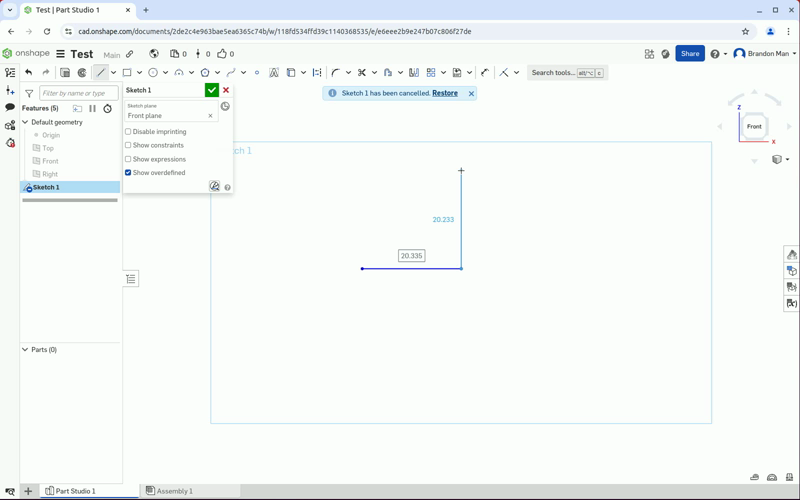
click(461, 170)
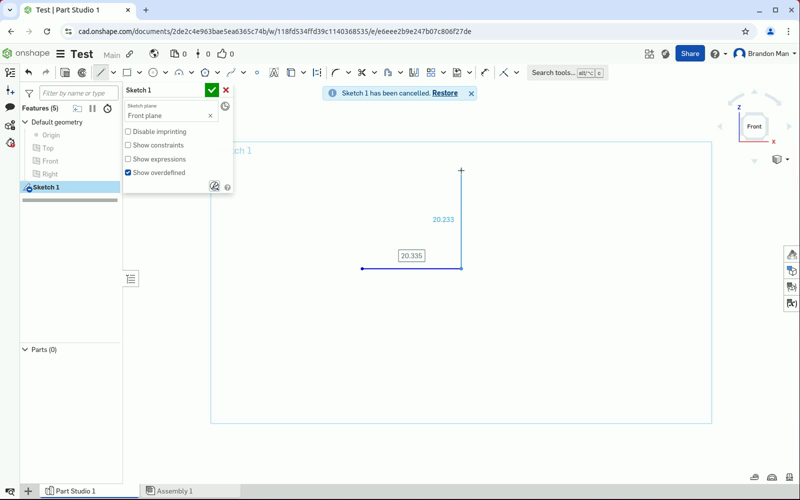
key_up(shift)
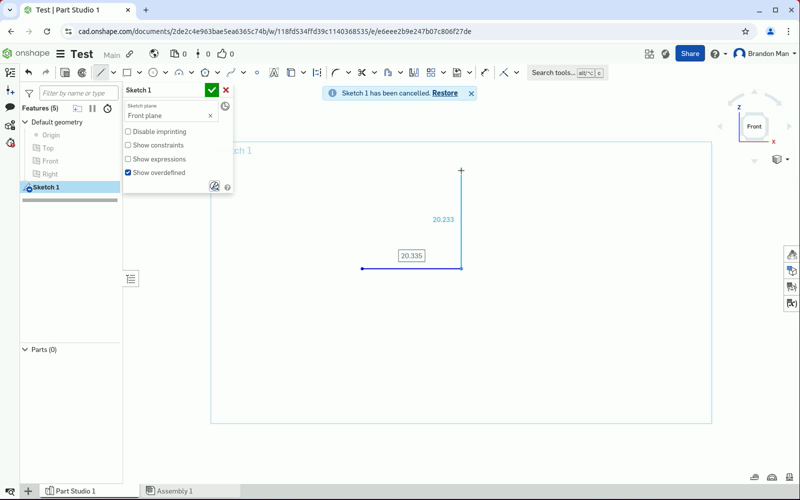
key_down(shift)
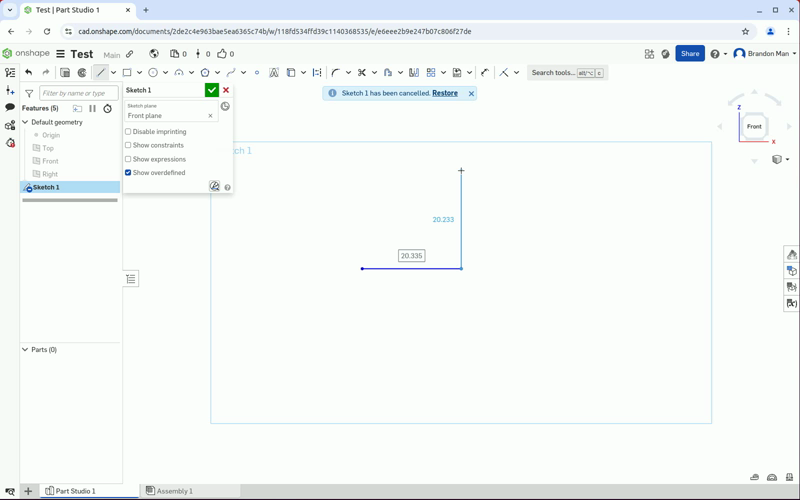
mouse_move(362, 170)
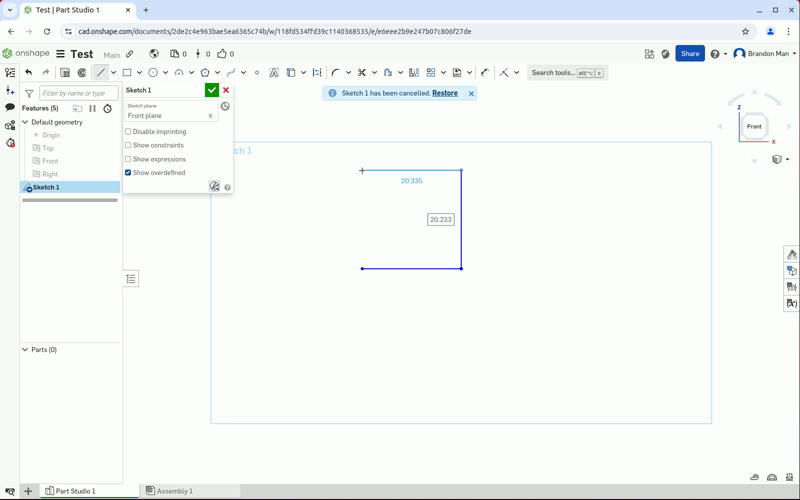
click(362, 170)
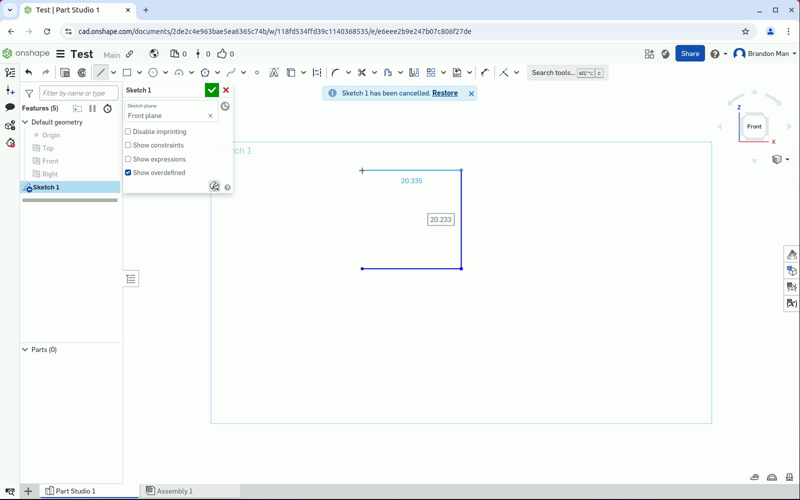
key_up(shift)
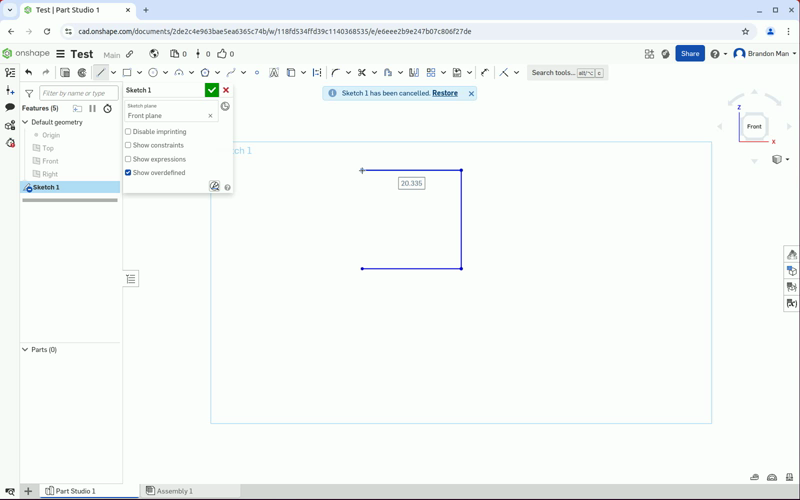
key_down(shift)
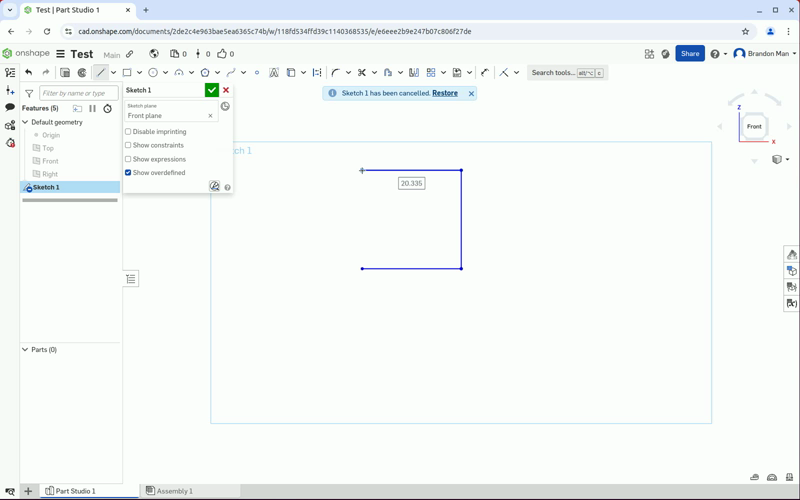
mouse_move(362, 268)
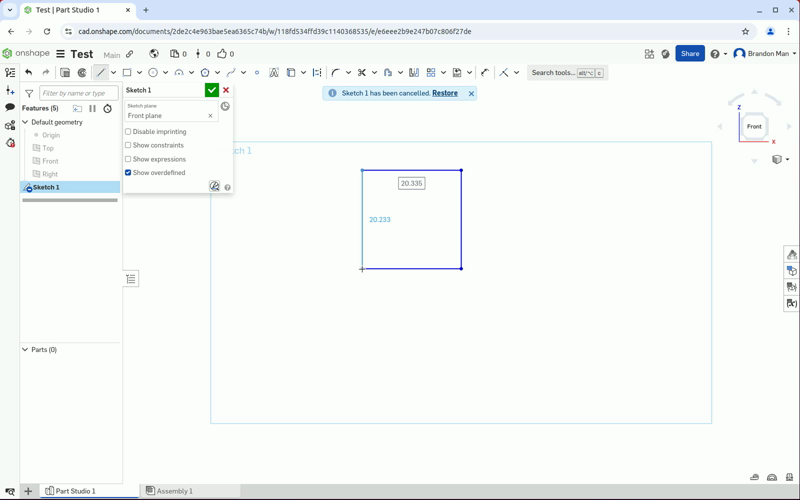
key_up(shift)
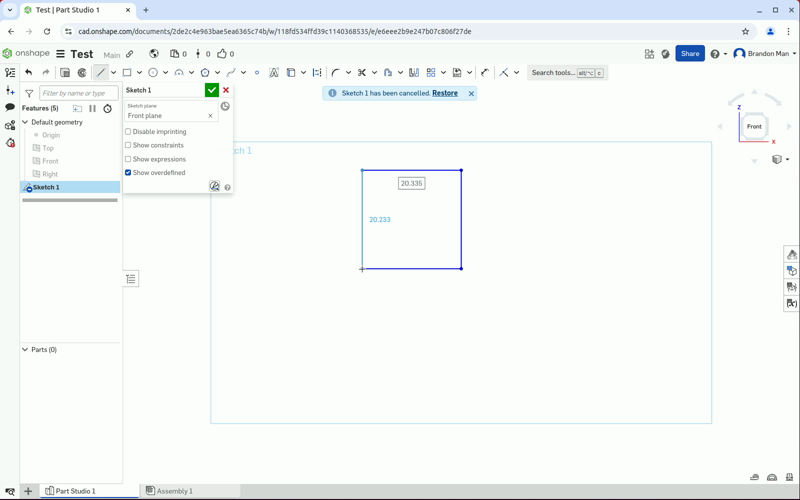
click(362, 268)
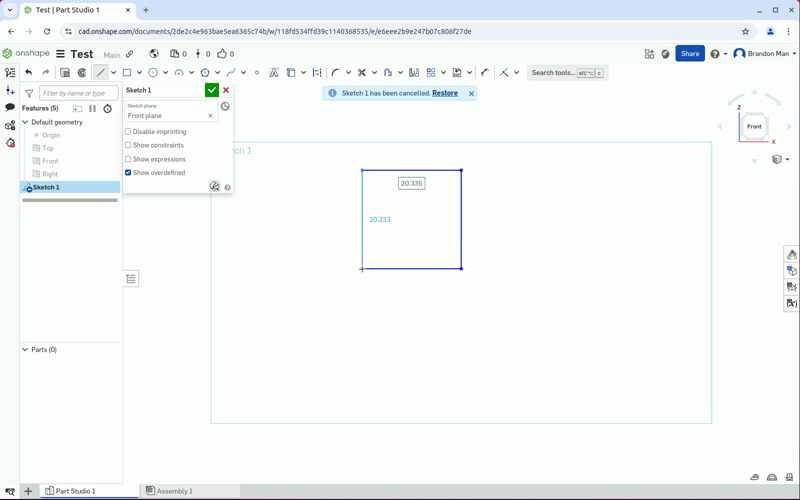
key(esc)
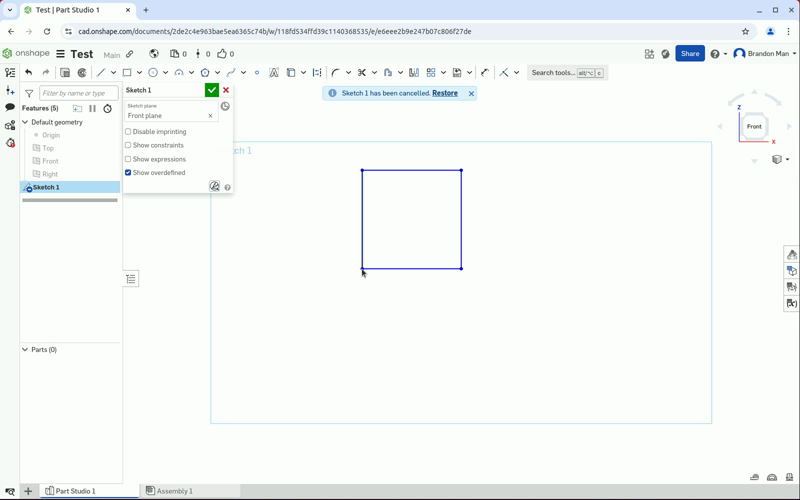
mouse_move(426, 213)
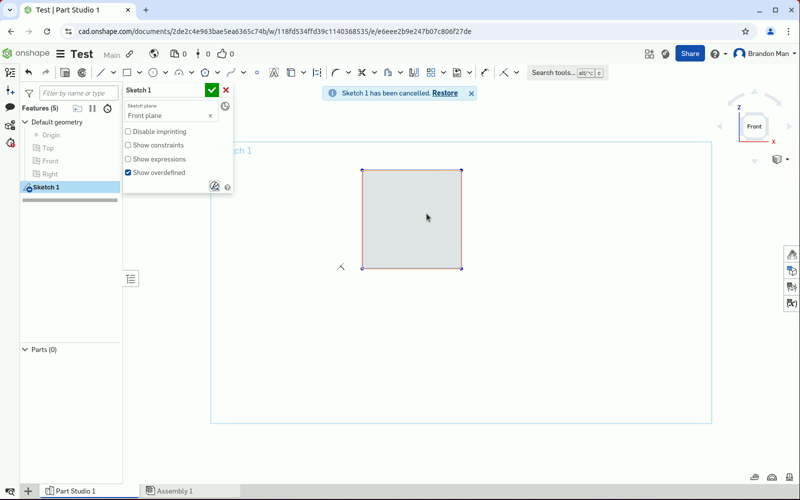
click(426, 213)
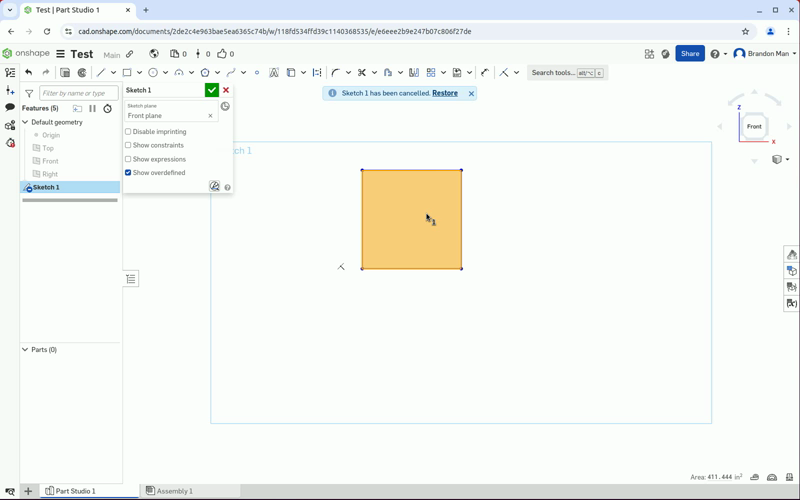
mouse_move(73, 352)
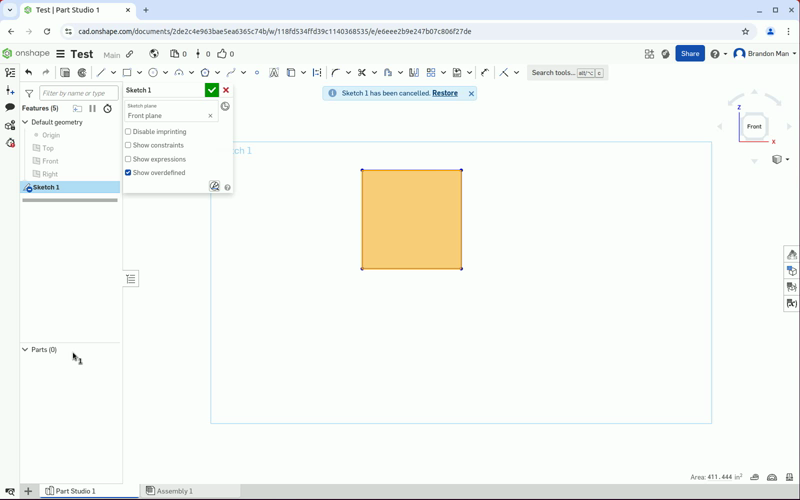
key(shift+y)
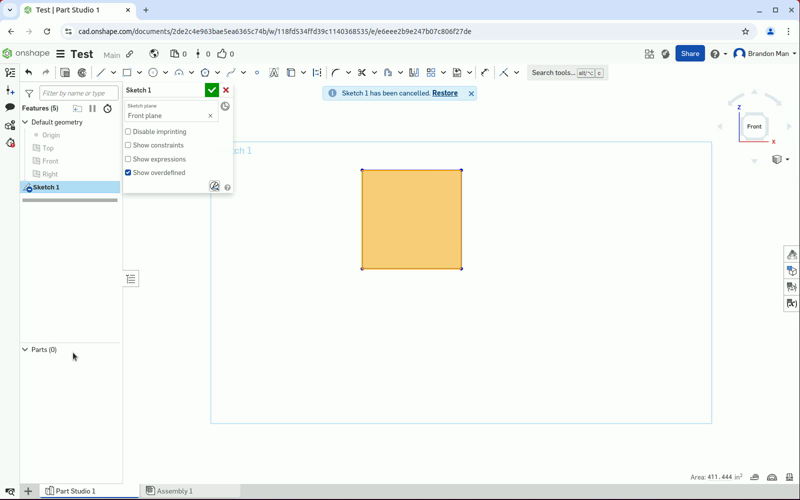
key(shift+e)
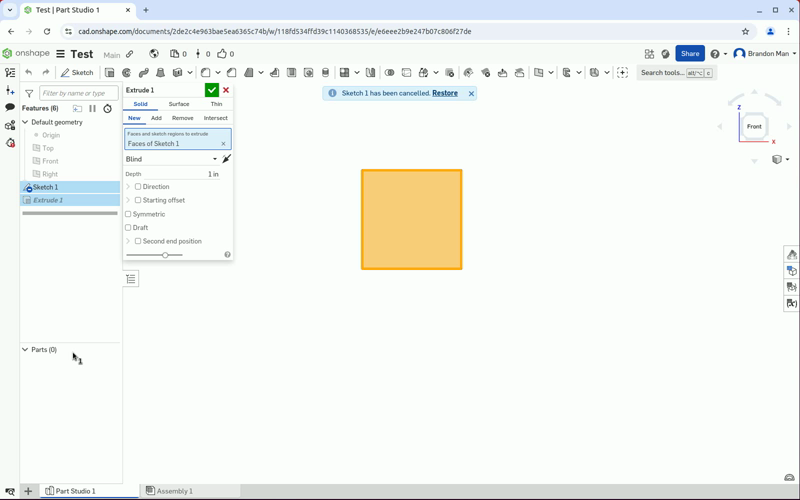
mouse_move(143, 106)
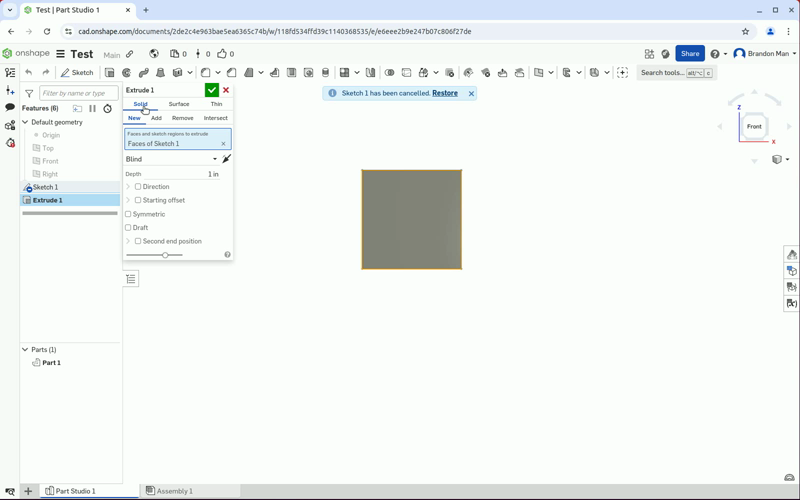
click(143, 106)
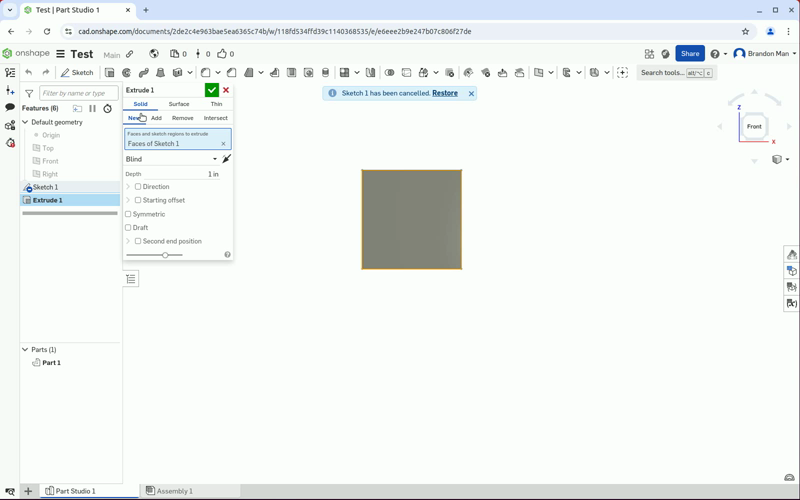
mouse_move(137, 120)
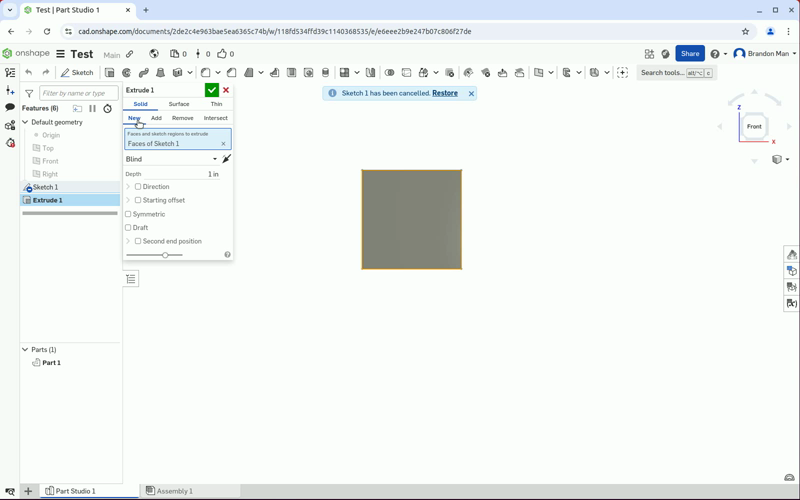
click(137, 120)
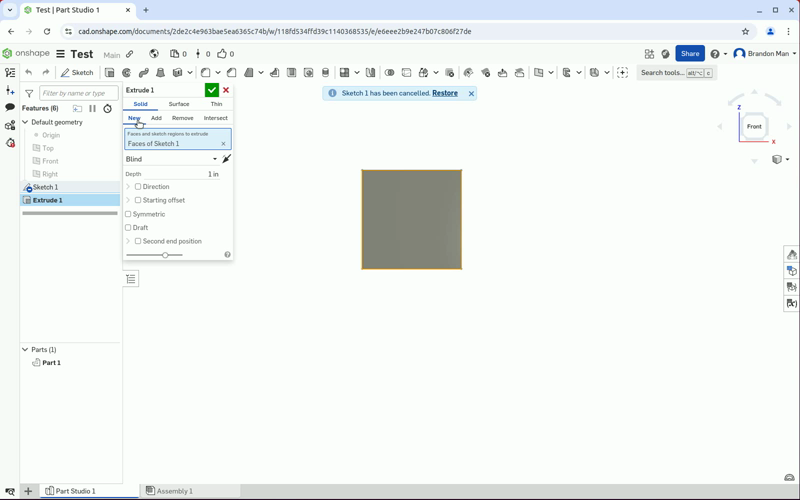
key(tab, 4)
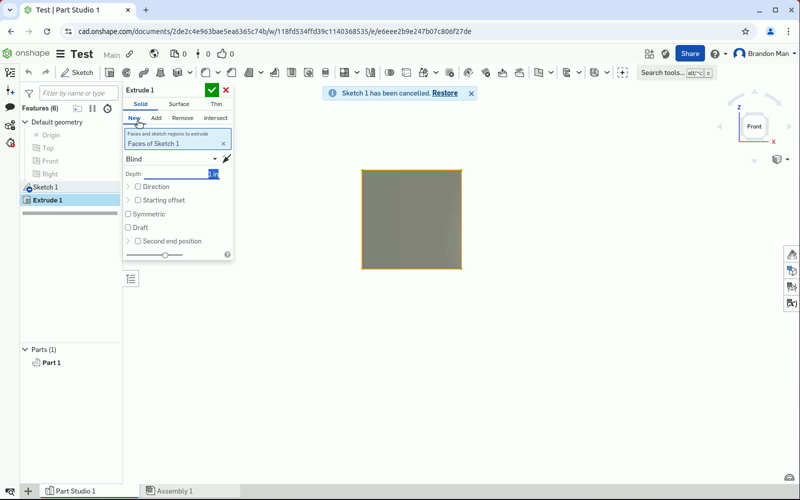
text(10.11)
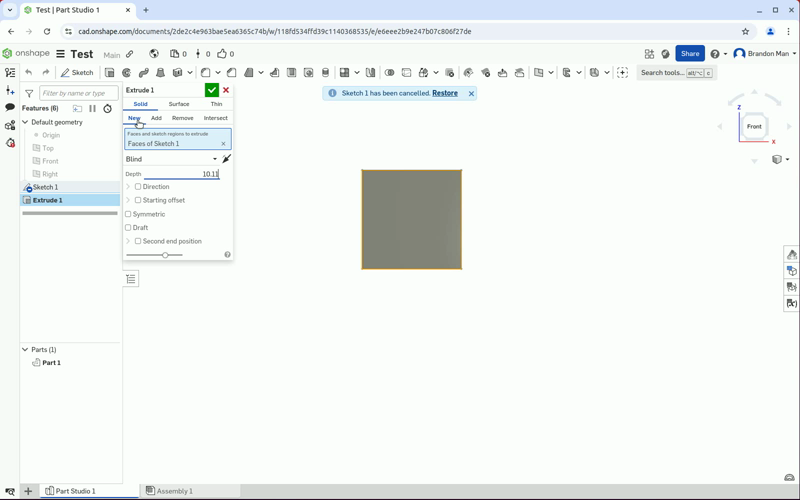
key(enter)
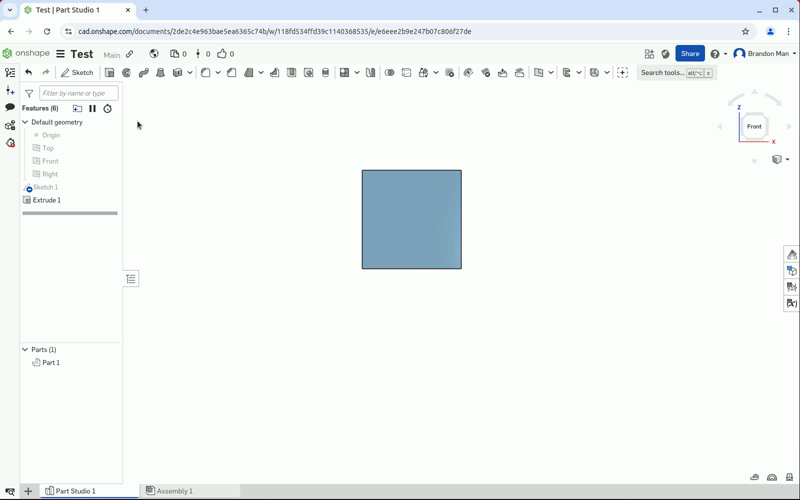
key(shift+h)
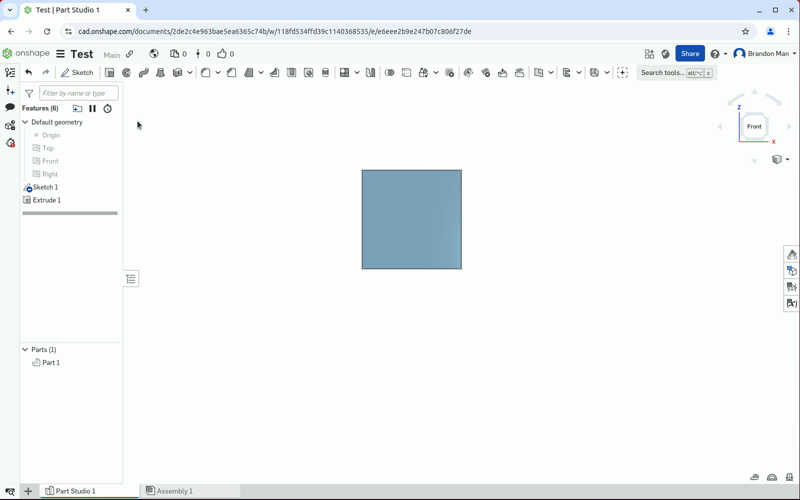
key(shift+h)
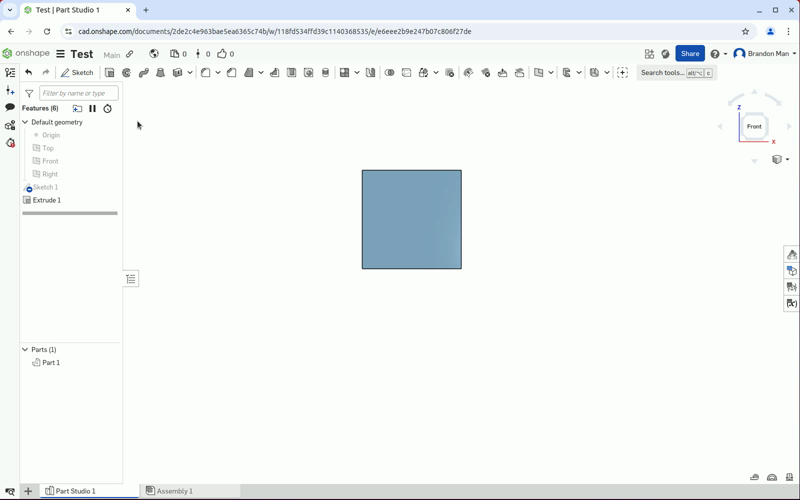
mouse_move(73, 189)
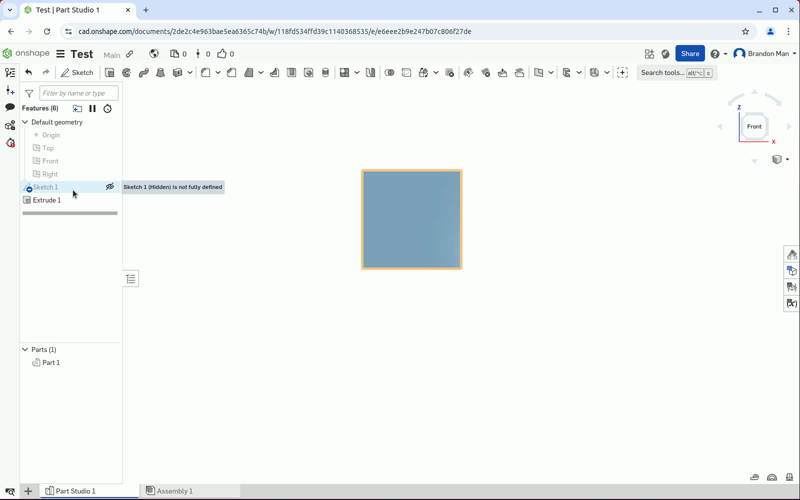
click(73, 189)
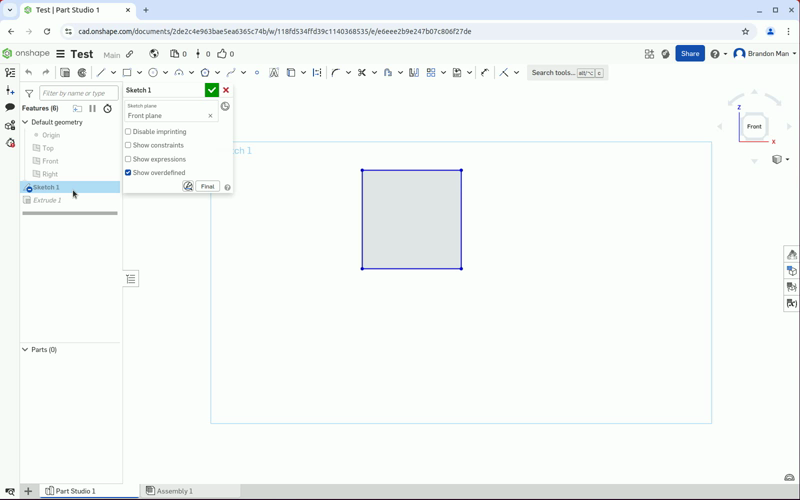
mouse_move(229, 92)
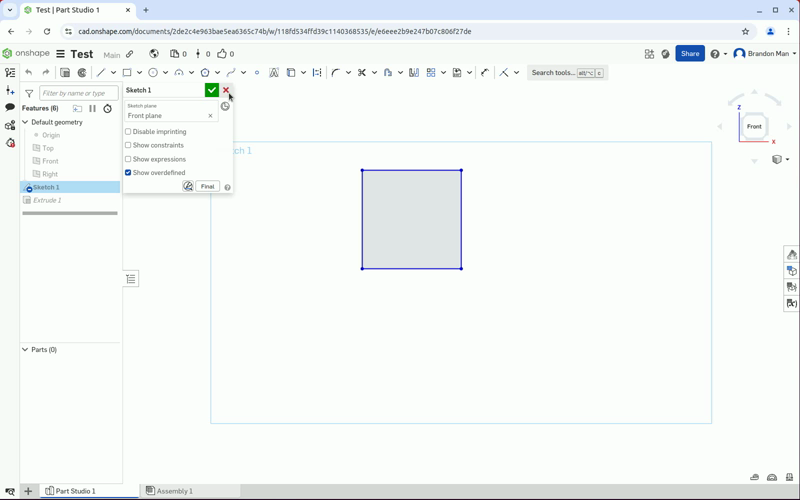
click(229, 92)
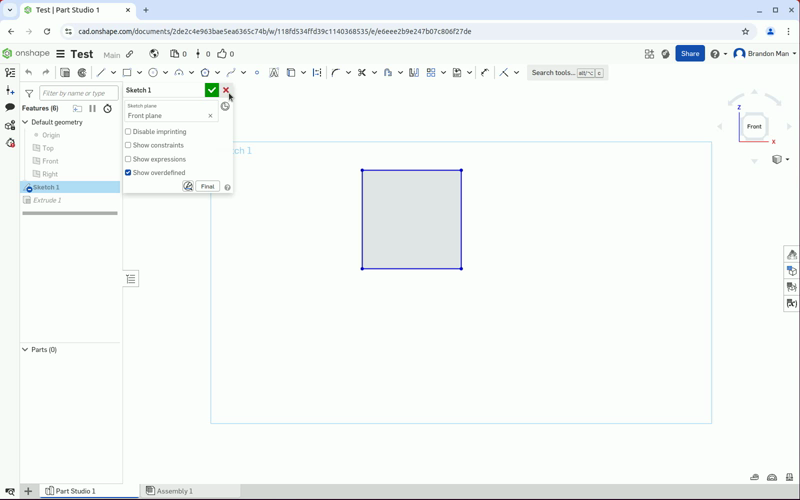
key(shift+s)
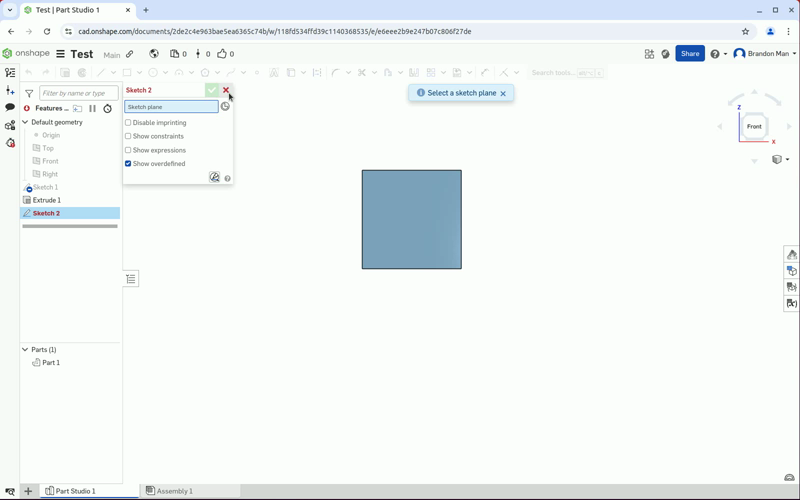
mouse_move(73, 163)
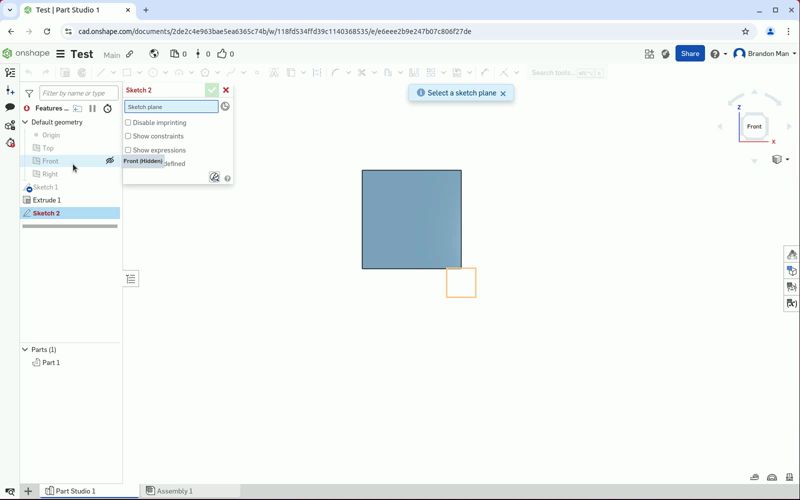
click(73, 163)
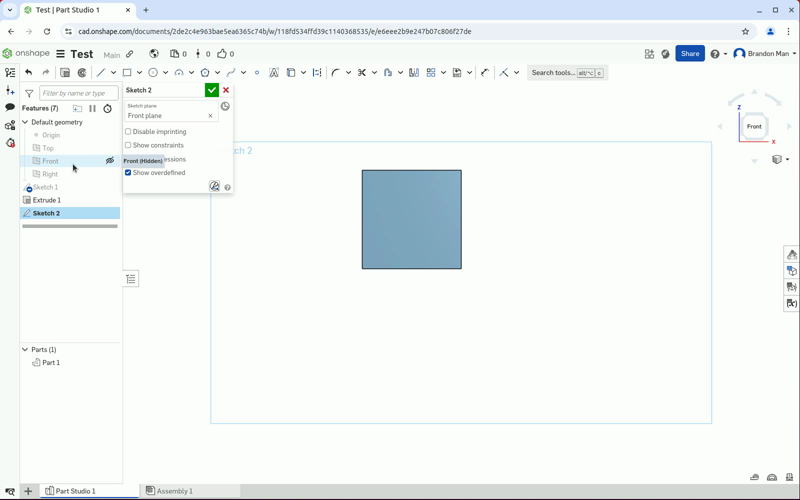
mouse_move(73, 352)
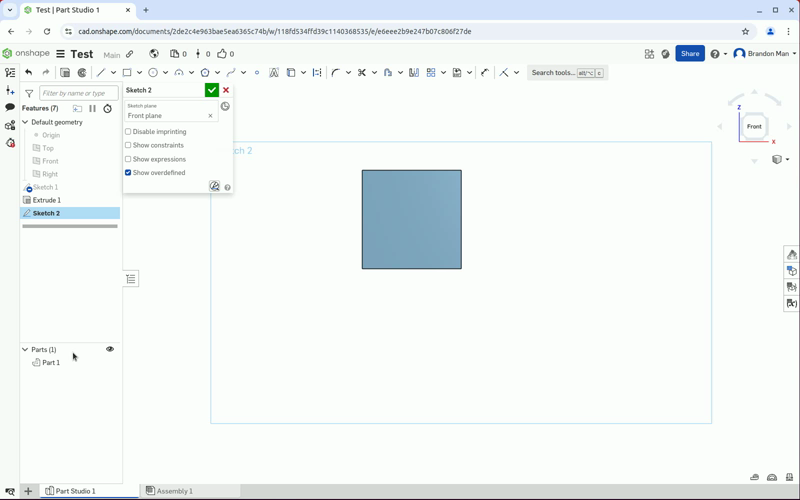
key(y)
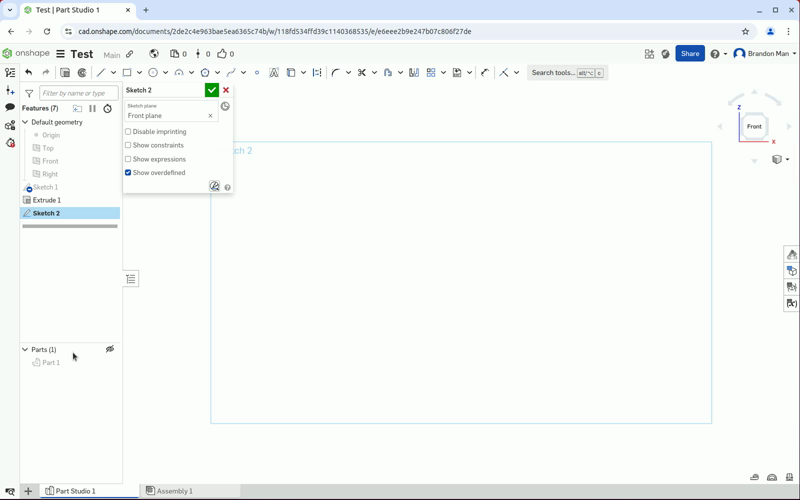
key(c)
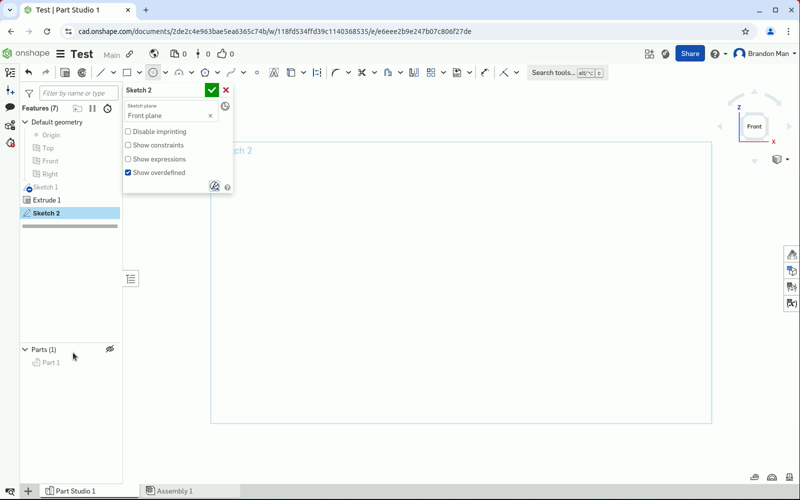
key_down(shift)
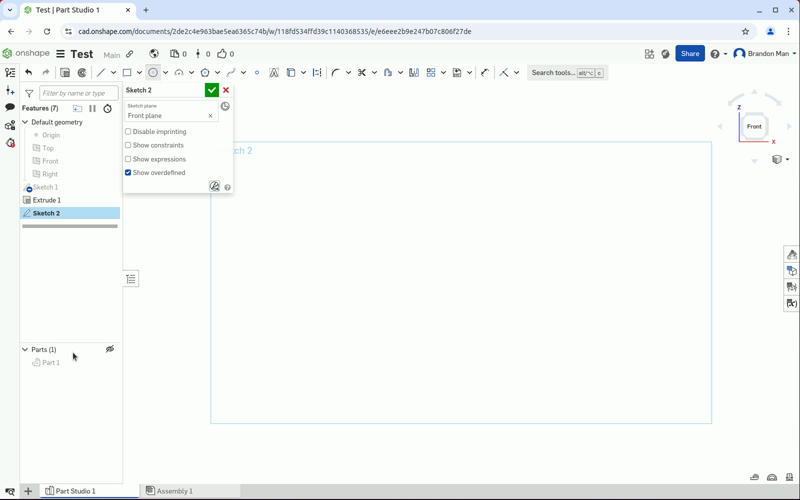
mouse_move(411, 219)
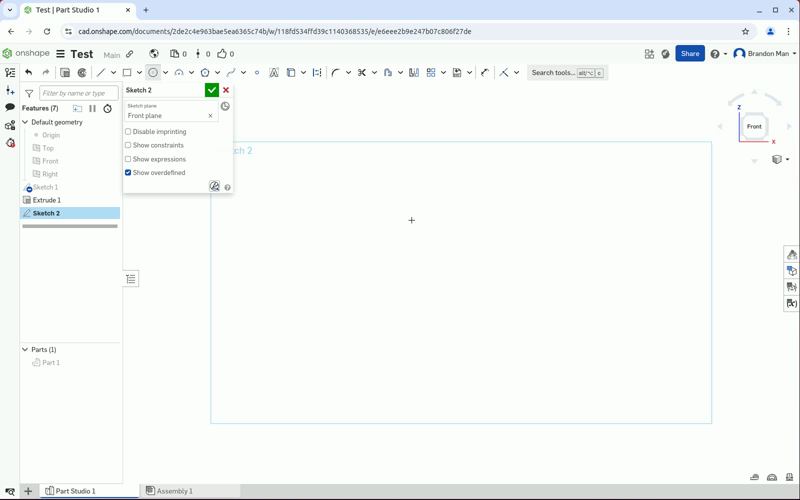
click(411, 219)
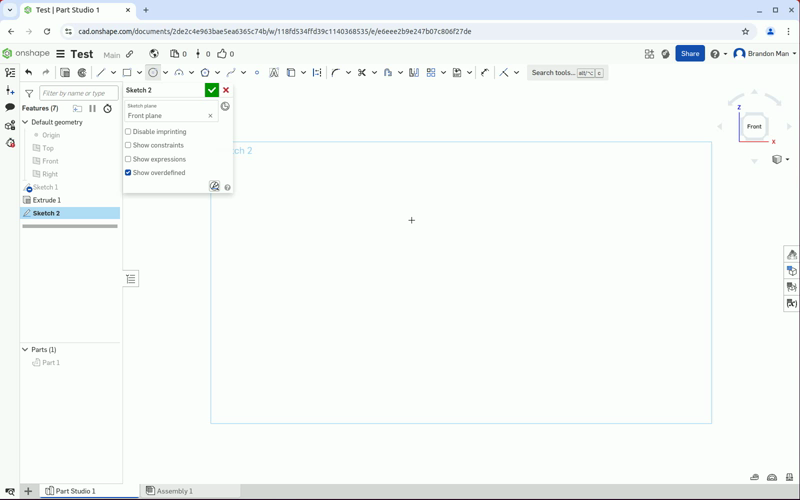
key_up(shift)
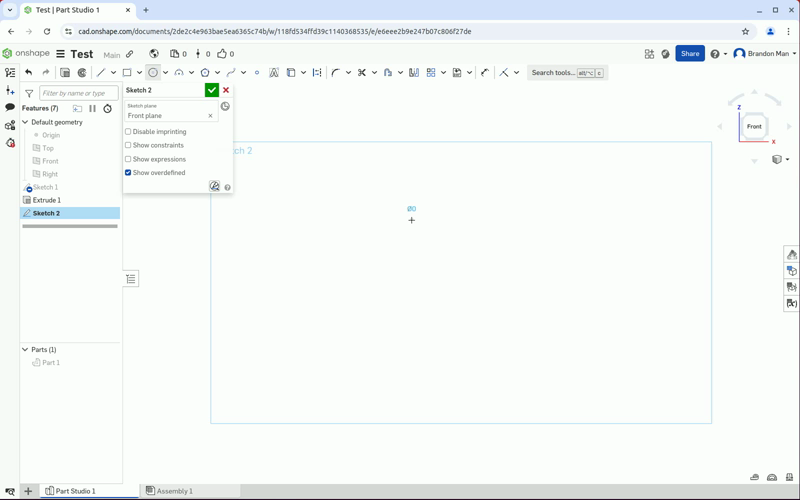
mouse_move(439, 219)
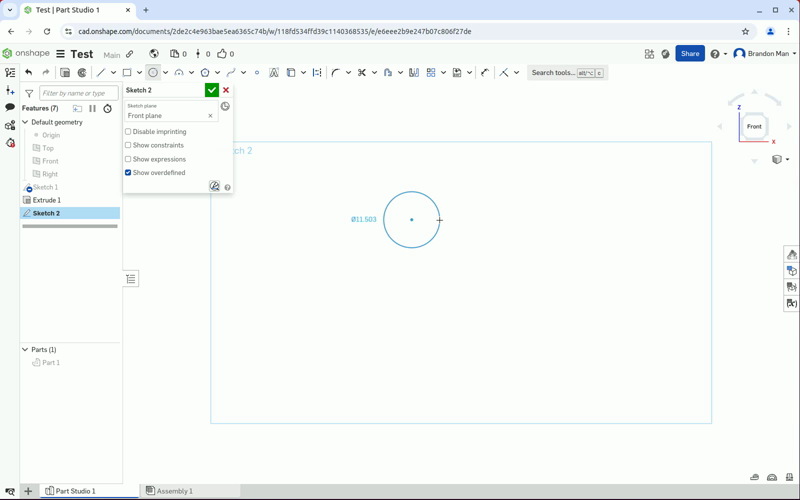
click(439, 219)
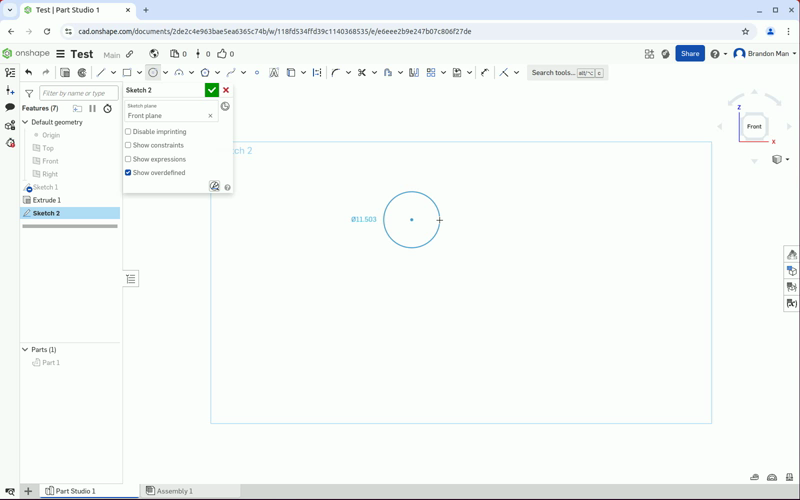
key(esc)
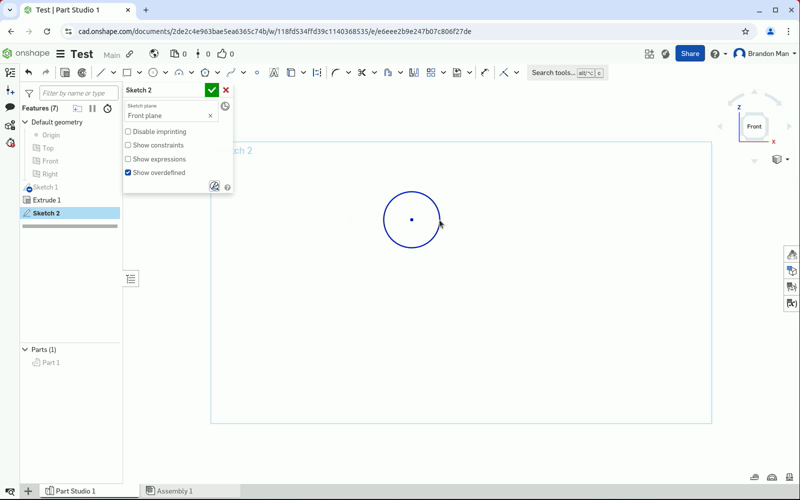
mouse_move(393, 234)
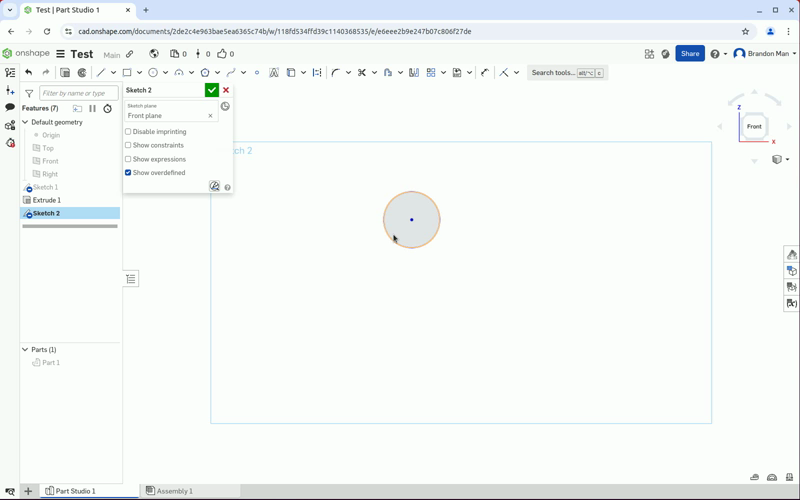
click(393, 234)
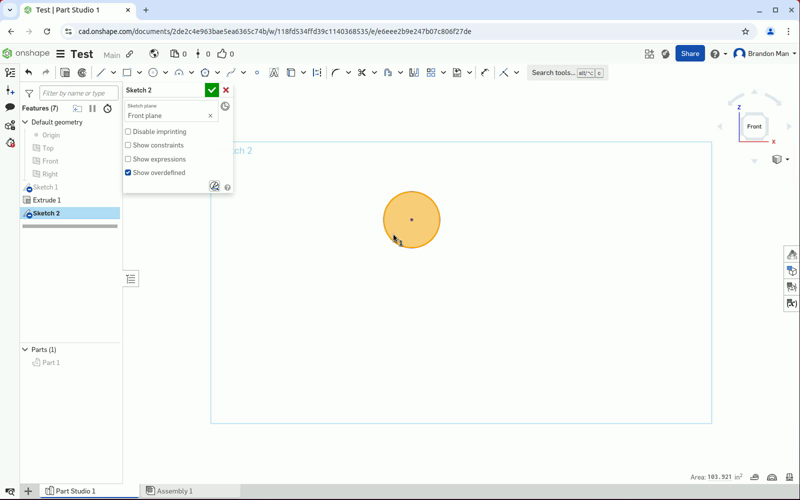
mouse_move(73, 352)
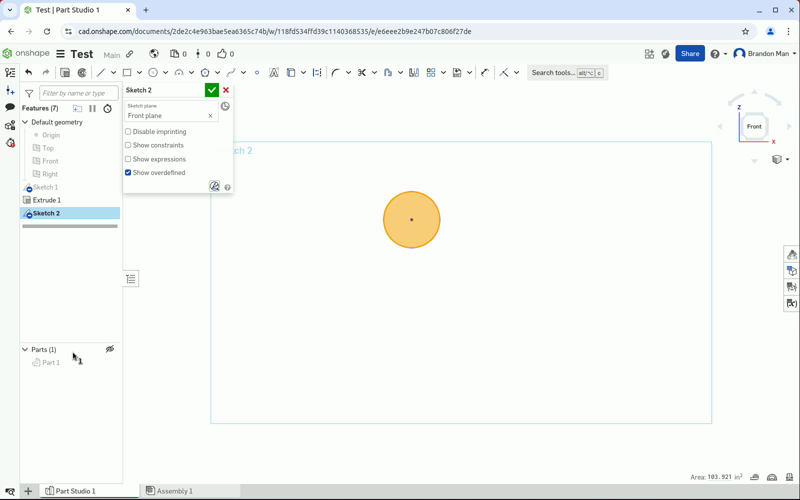
key(shift+y)
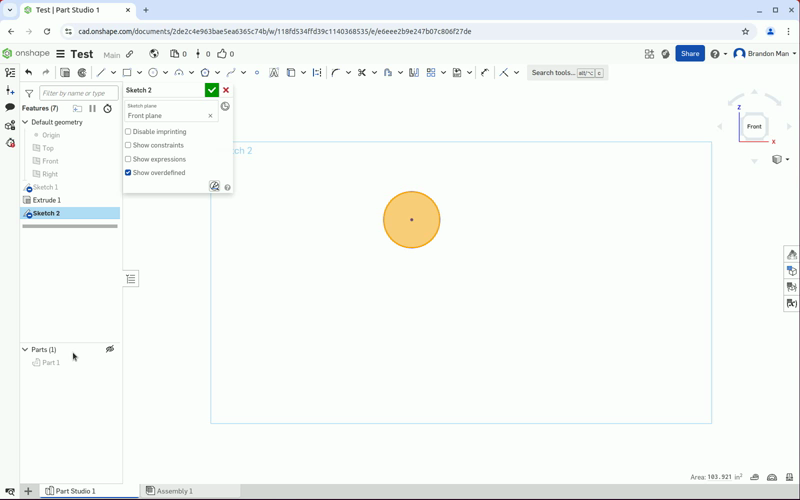
key(shift+e)
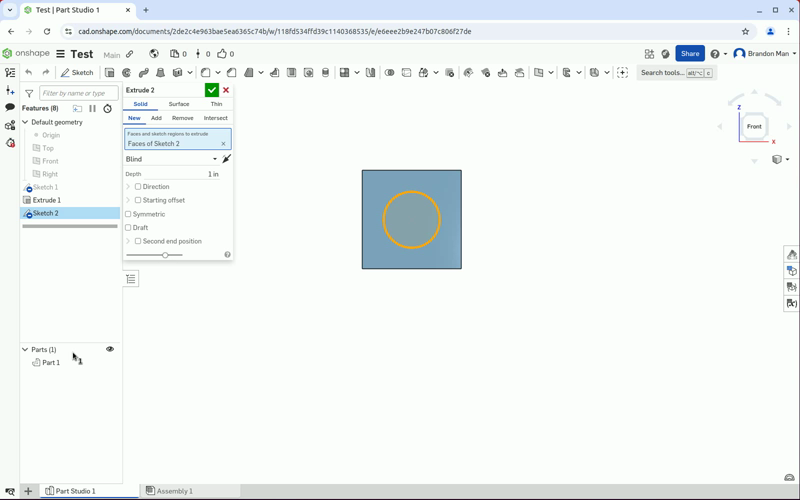
mouse_move(143, 106)
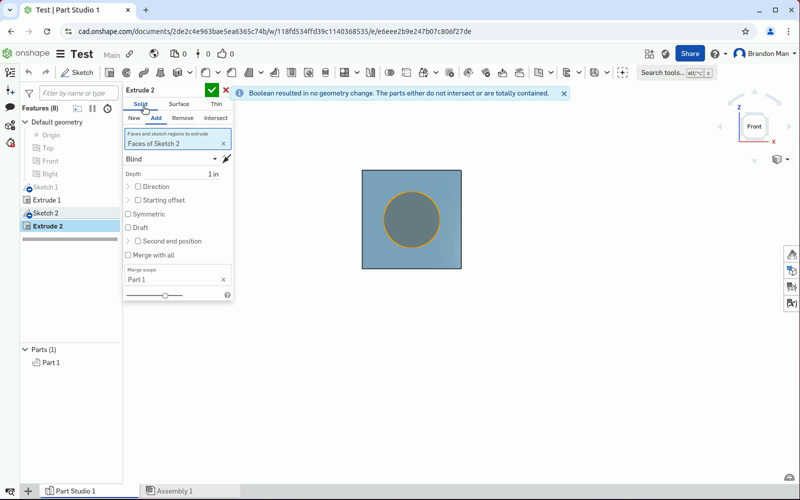
click(143, 106)
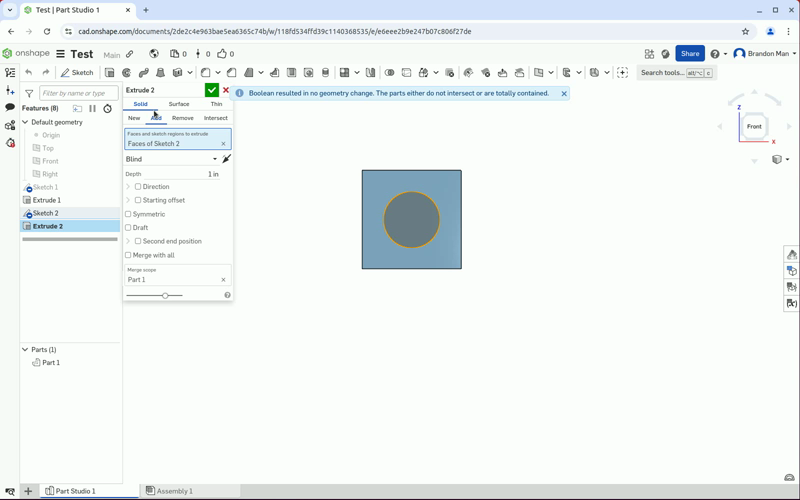
mouse_move(186, 120)
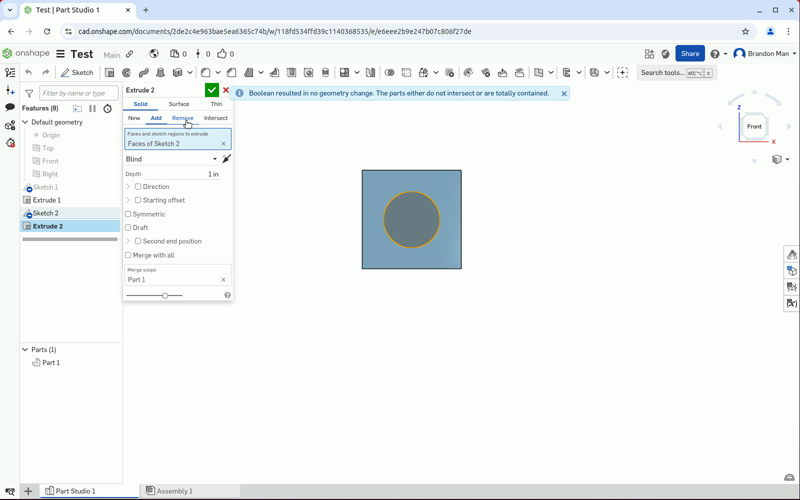
click(186, 120)
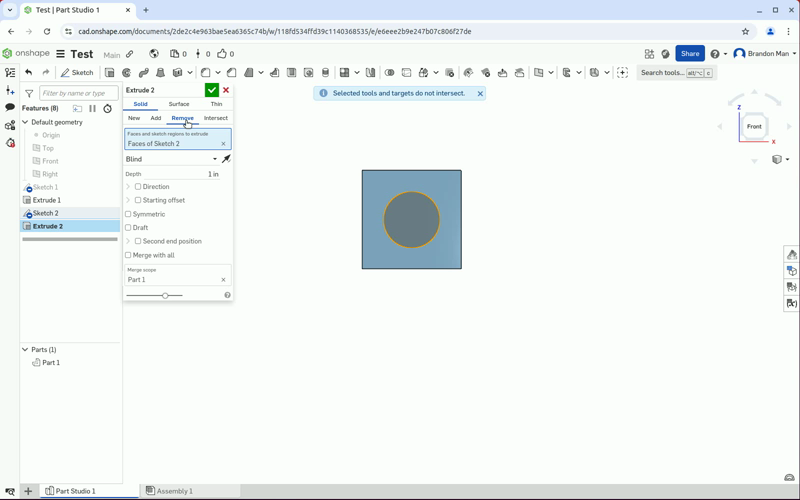
key(tab, 4)
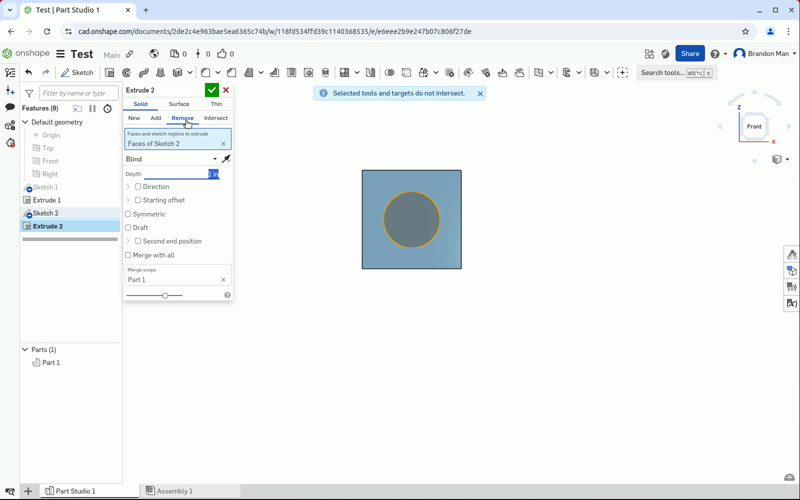
text(-3.129)
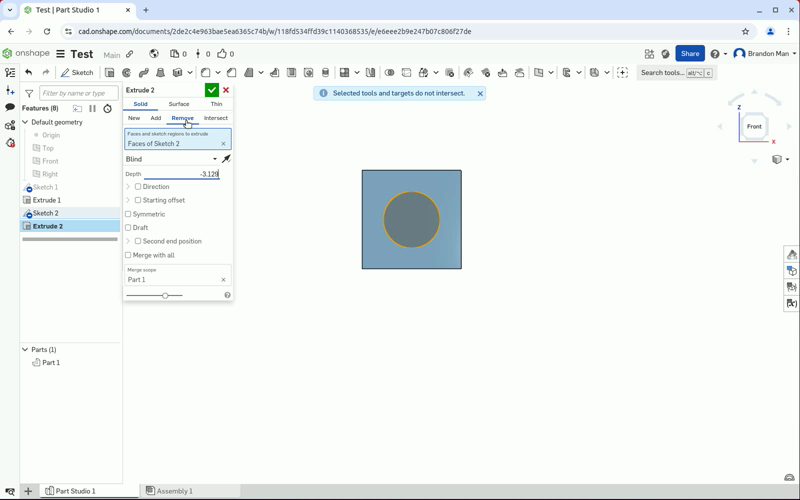
key(tab, 6)
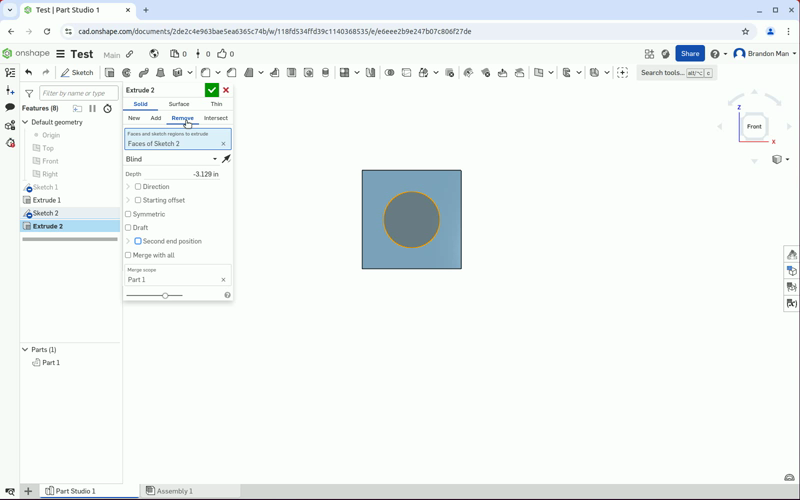
key(space)
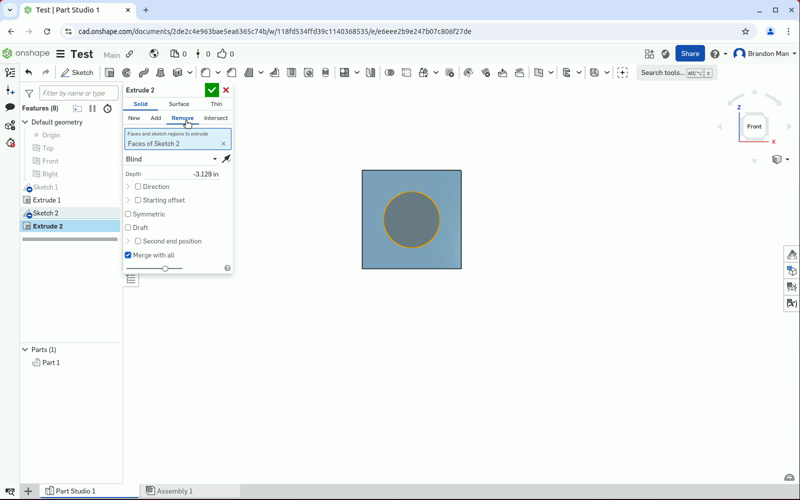
key(enter)
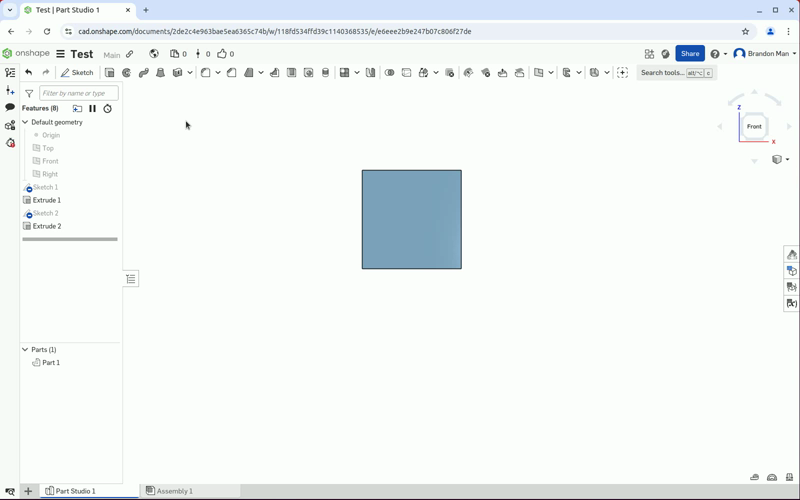
key(shift+h)
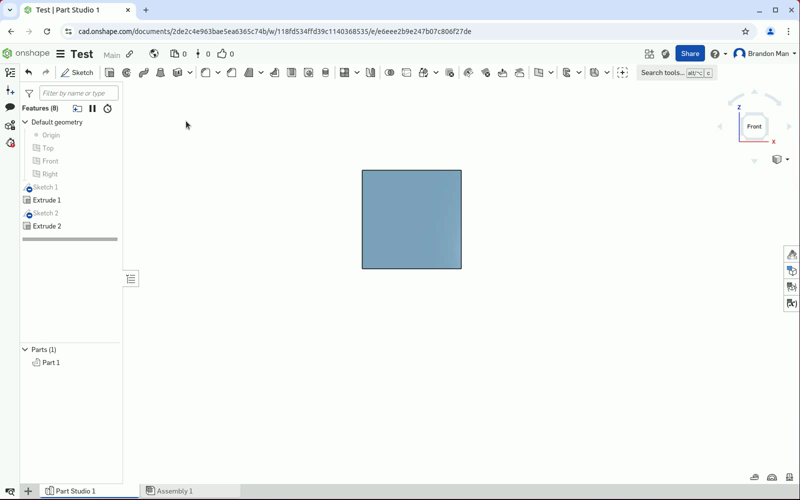
key(shift+h)
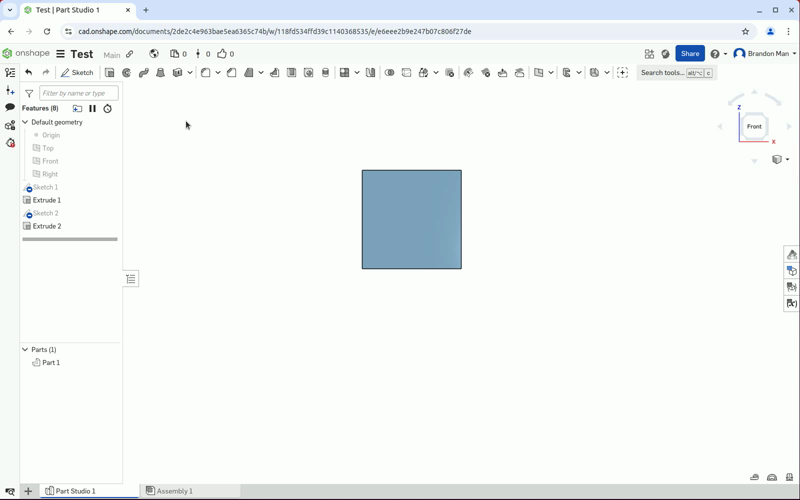
mouse_move(73, 189)
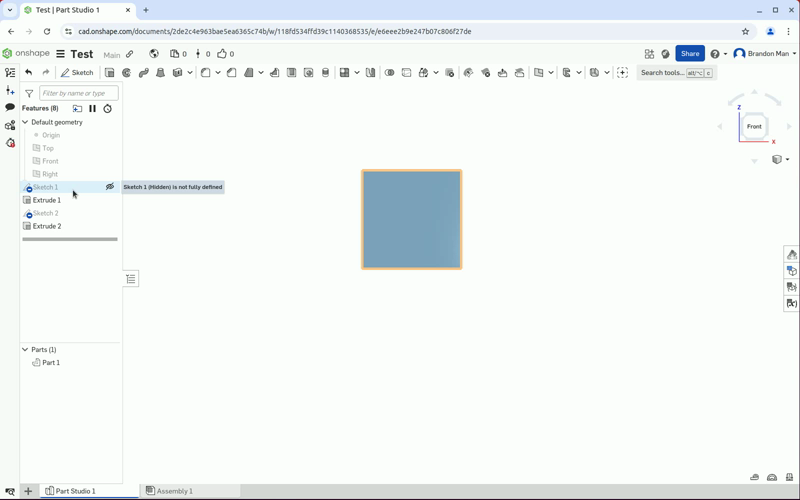
click(73, 189)
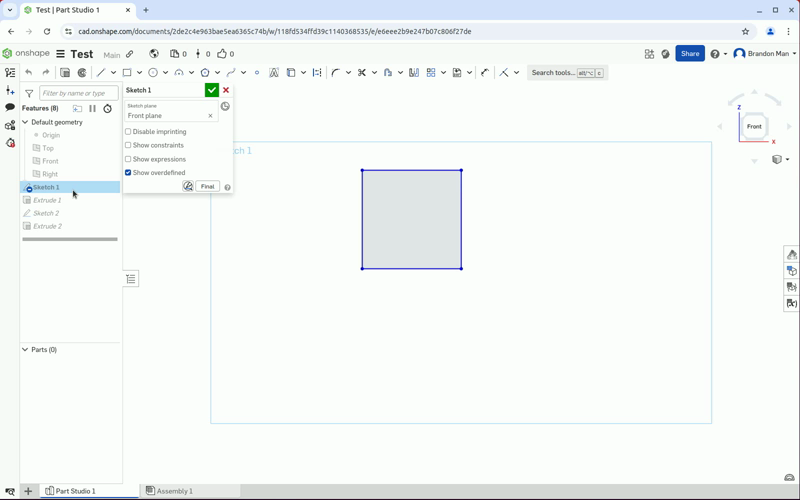
mouse_move(229, 92)
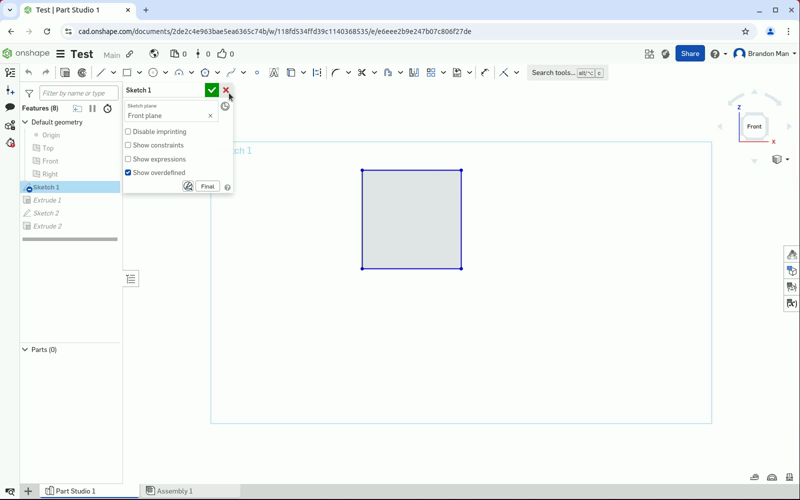
click(229, 92)
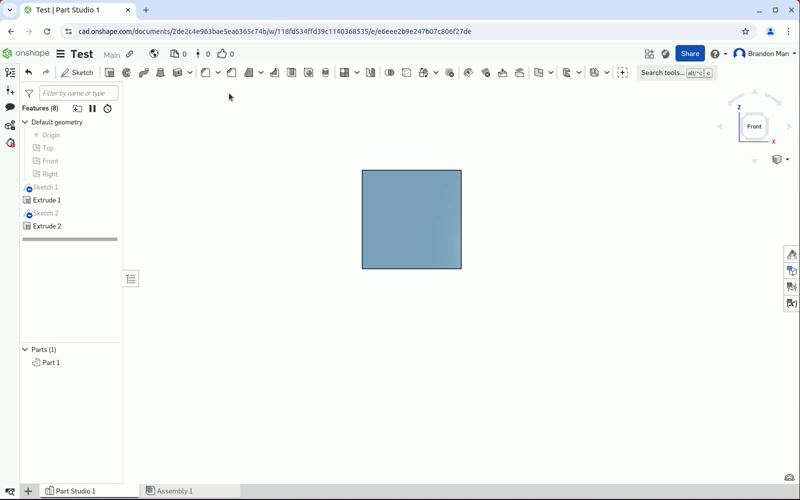
mouse_move(541, 75)
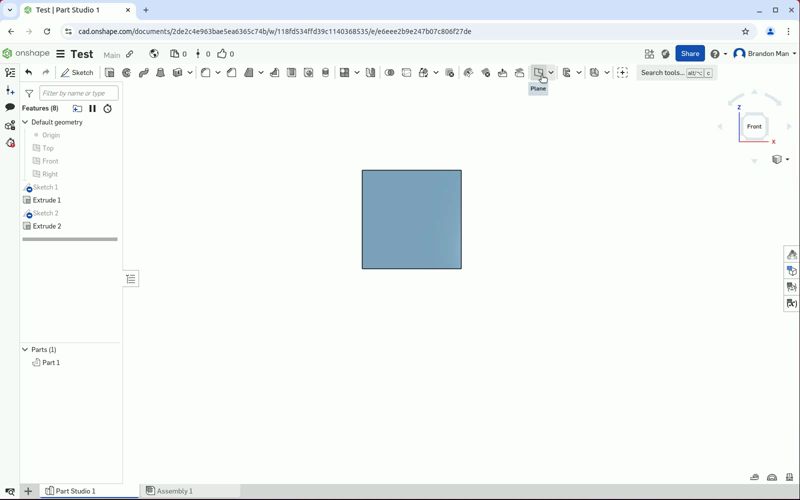
click(541, 75)
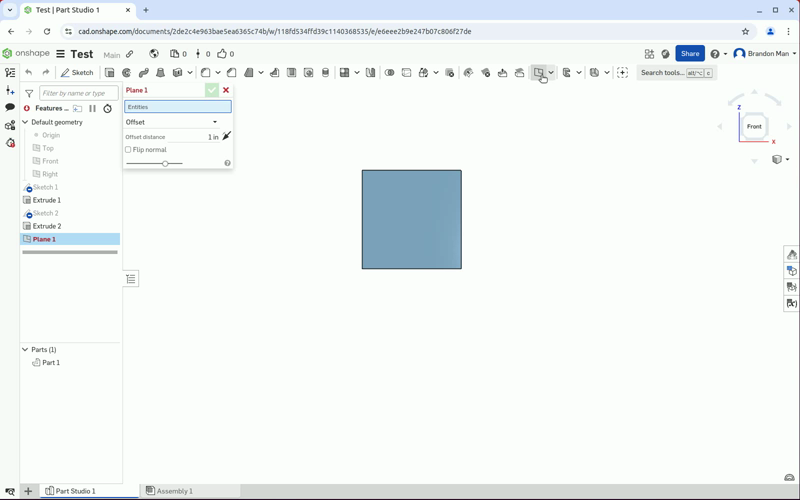
mouse_move(73, 163)
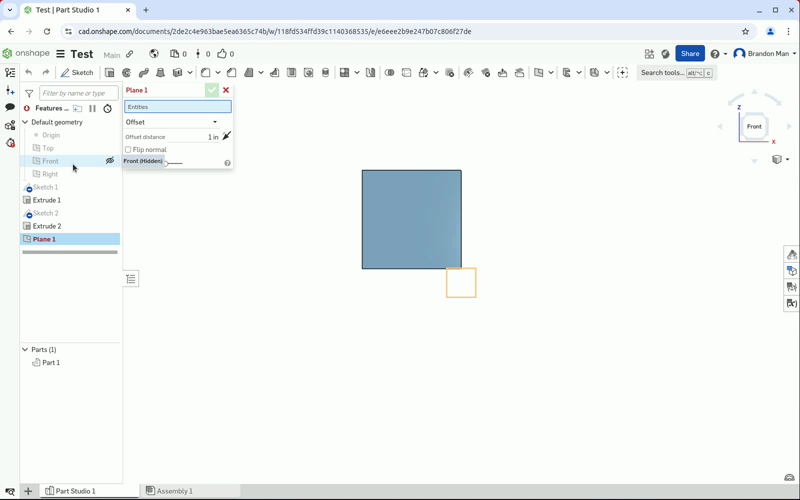
click(73, 163)
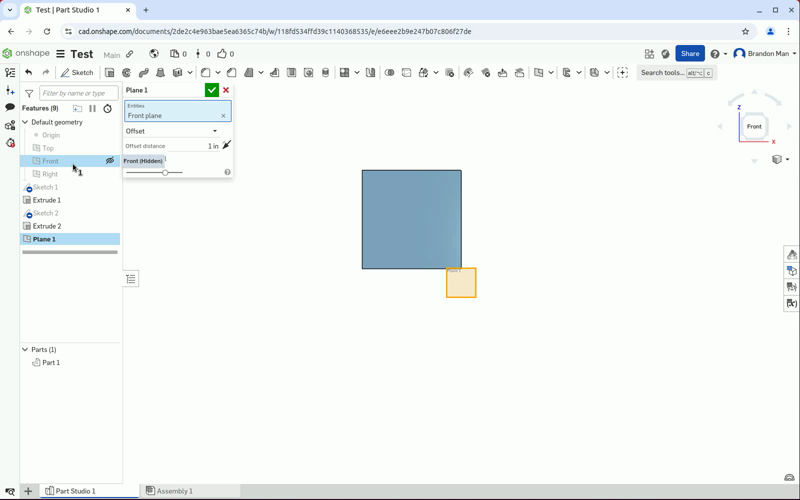
key(tab, 2)
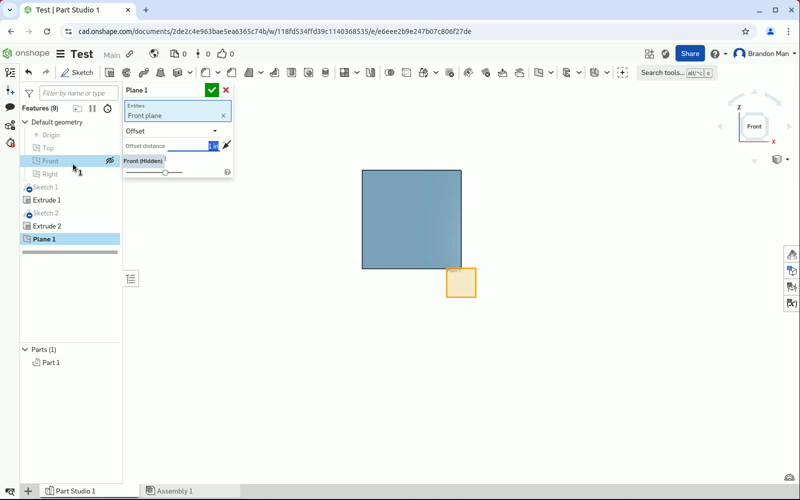
text(10.106)
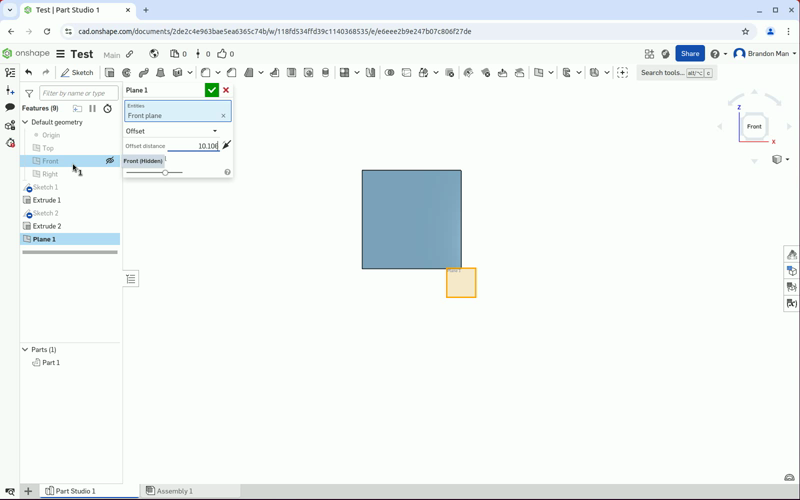
key(enter, 2)
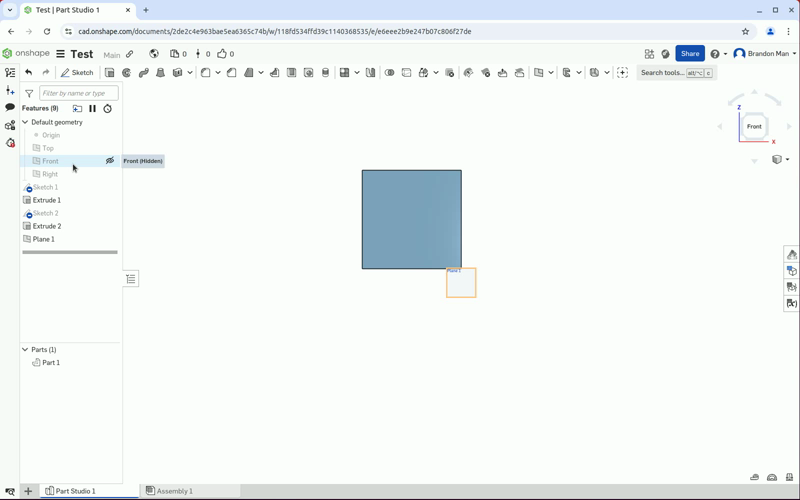
key(shift+s)
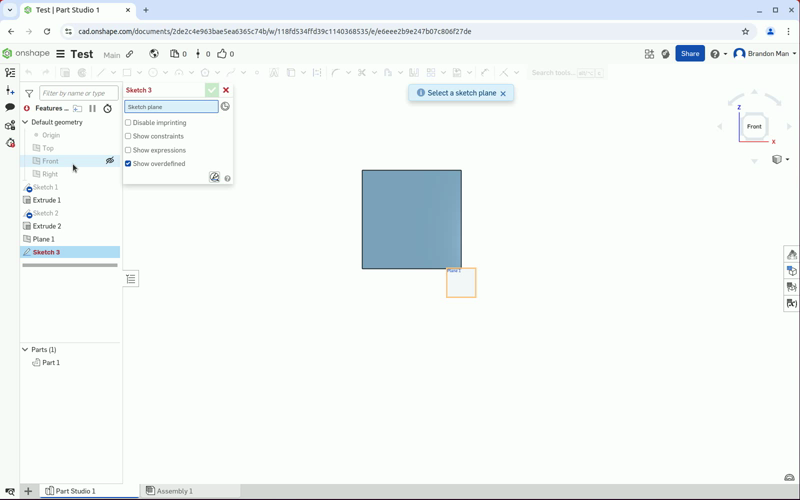
mouse_move(73, 241)
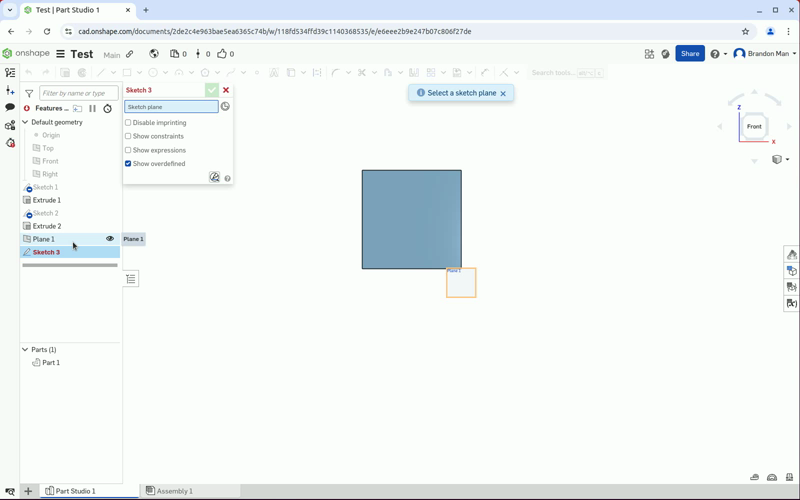
click(73, 241)
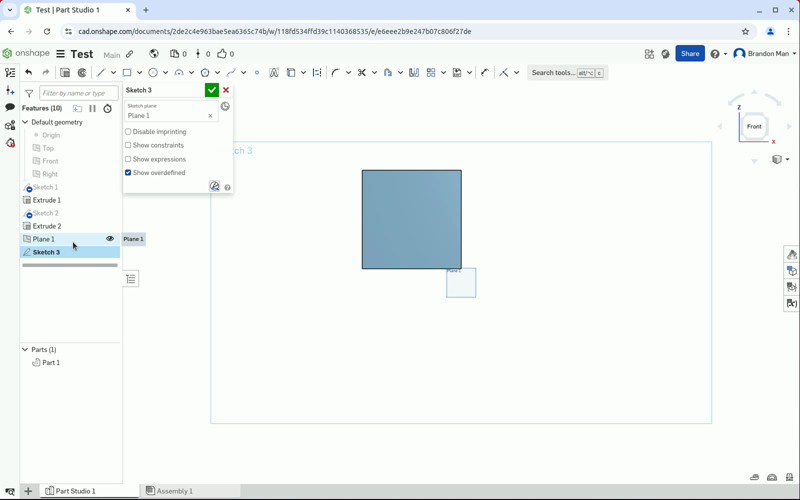
mouse_move(73, 352)
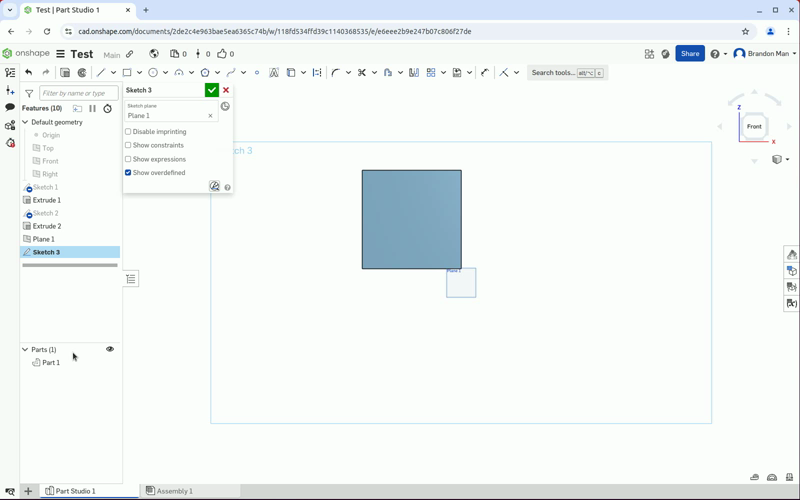
key(y)
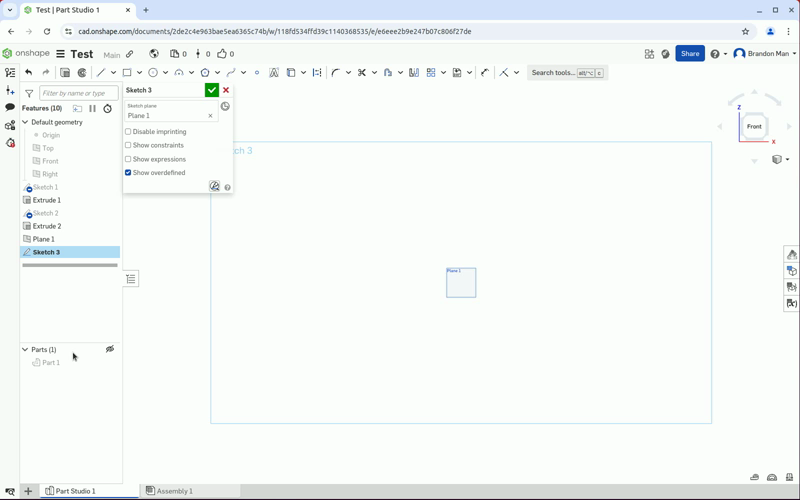
key(c)
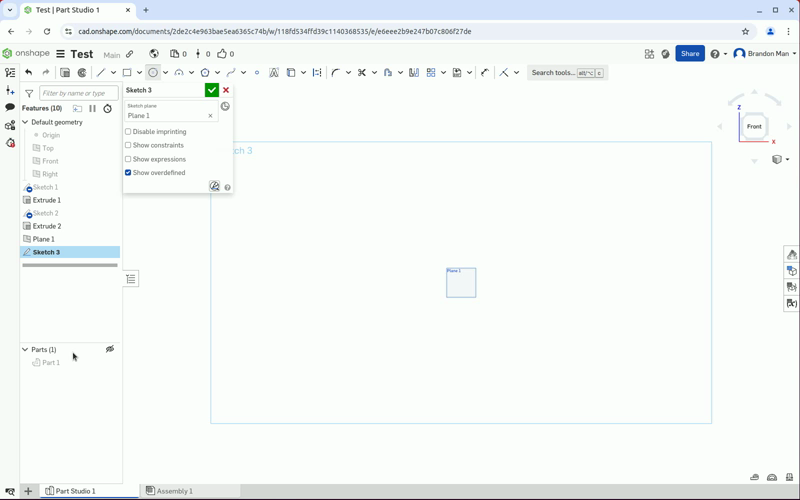
key_down(shift)
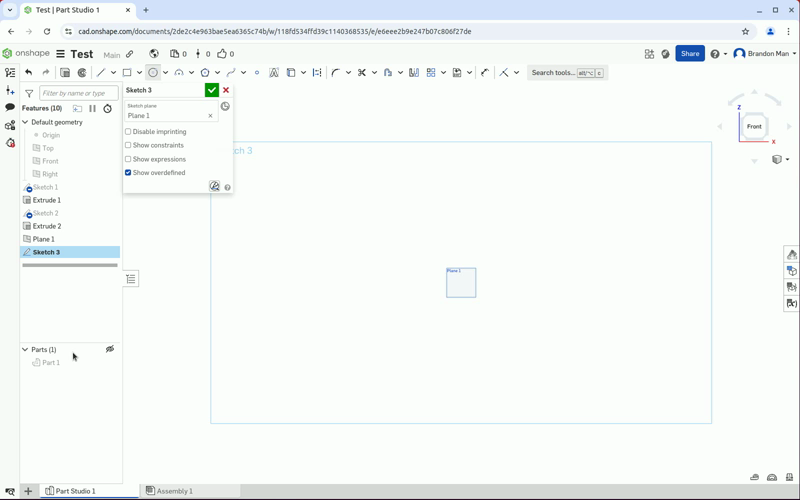
mouse_move(411, 219)
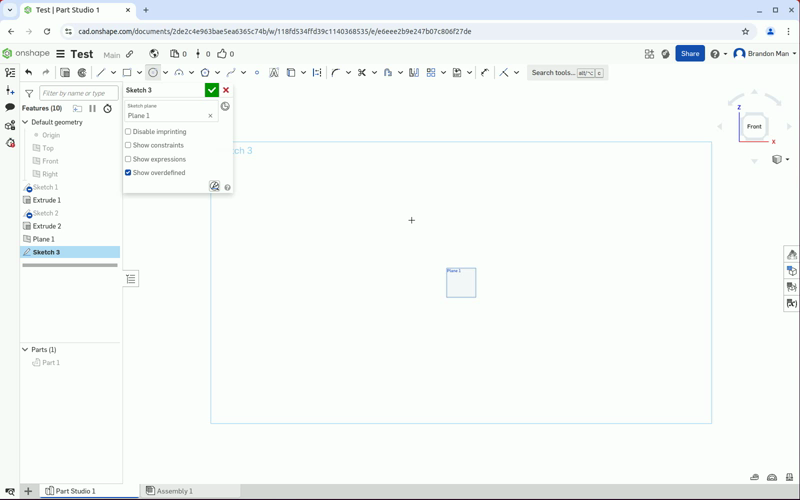
click(411, 219)
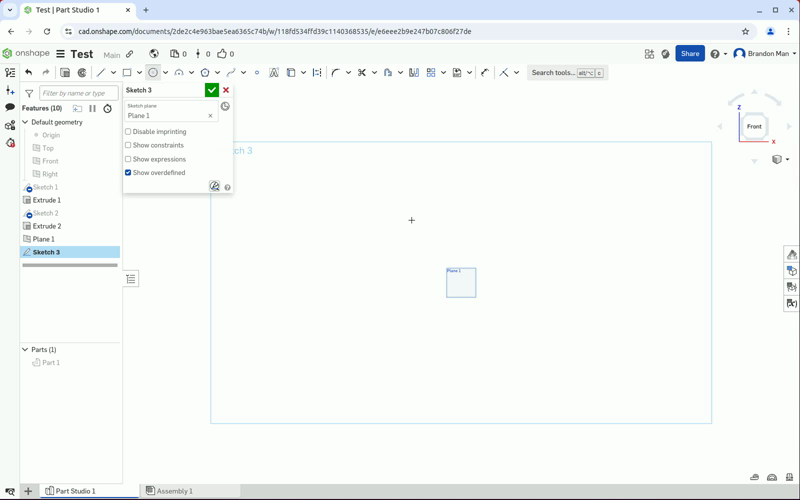
key_up(shift)
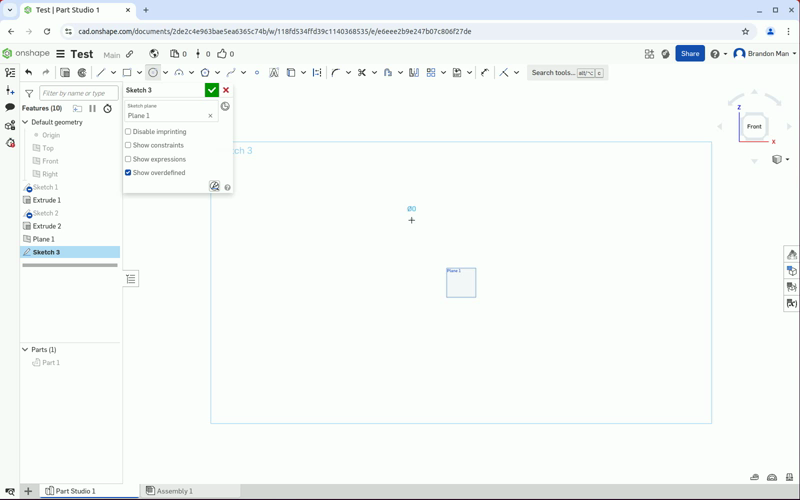
mouse_move(439, 219)
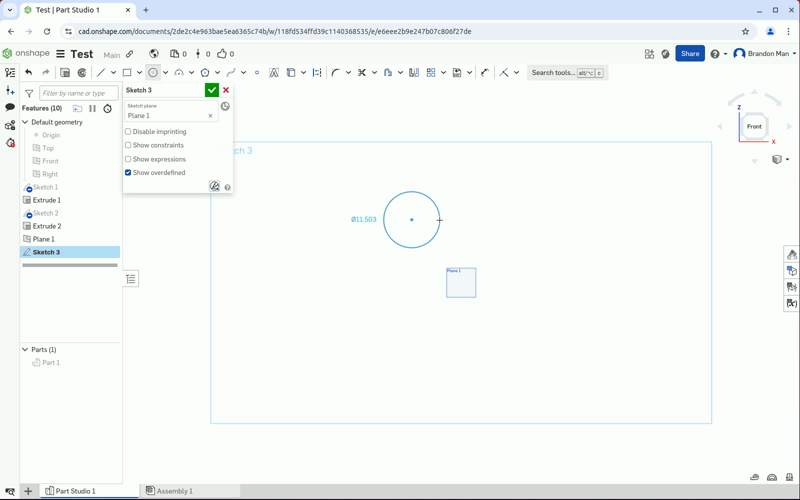
click(439, 219)
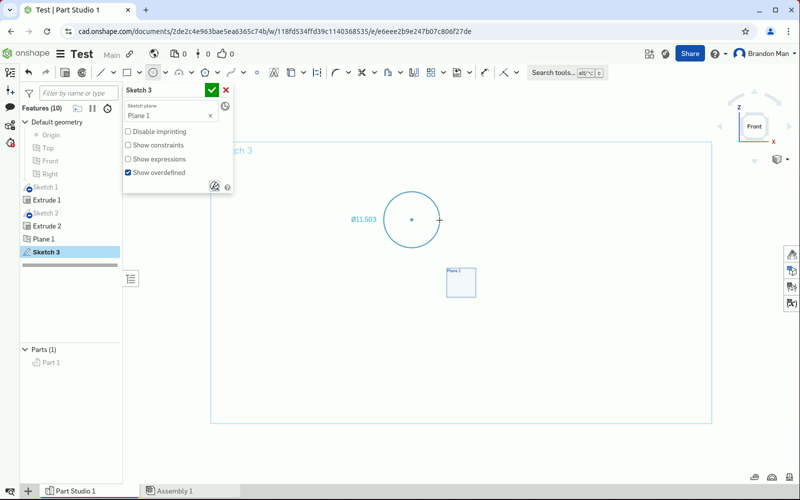
key(esc)
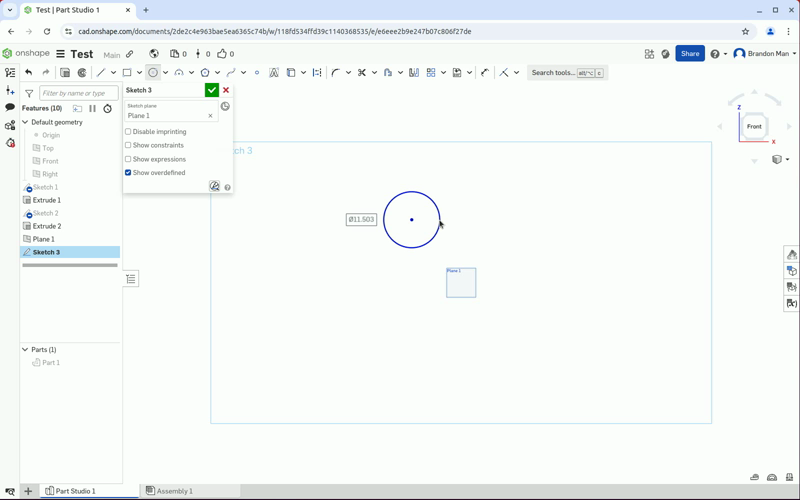
mouse_move(418, 230)
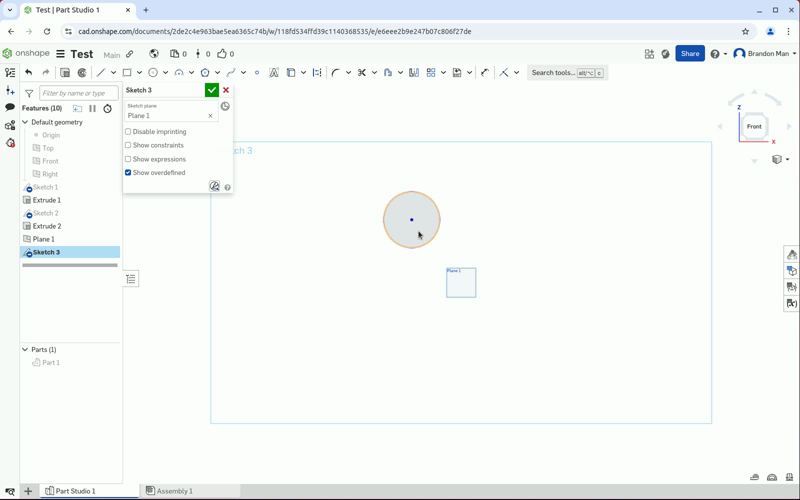
click(418, 230)
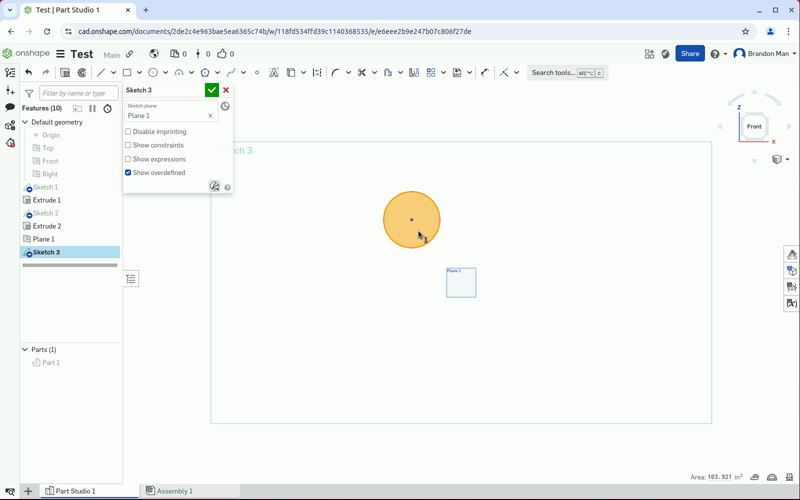
mouse_move(73, 352)
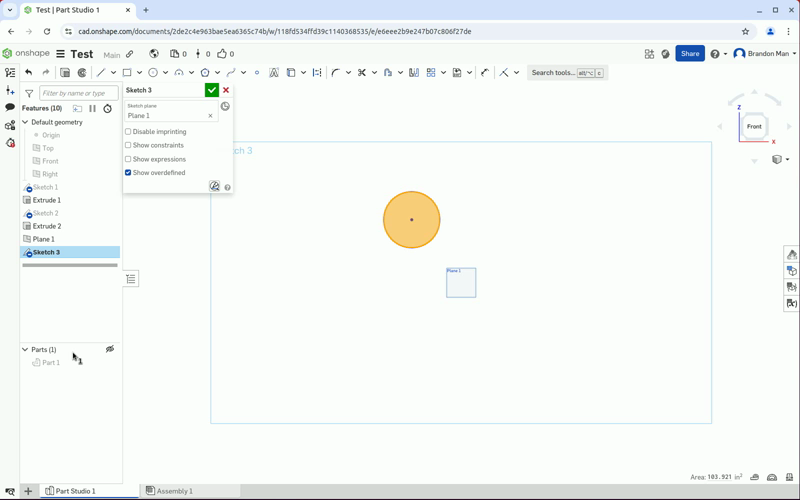
key(shift+y)
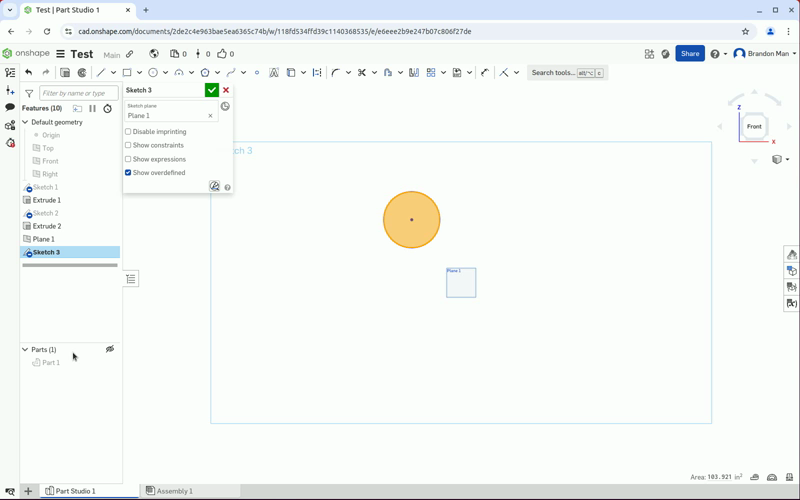
key(shift+e)
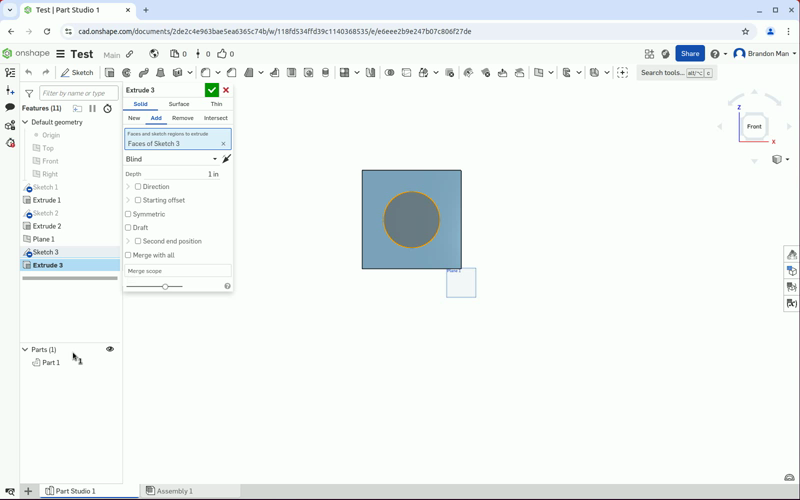
mouse_move(143, 106)
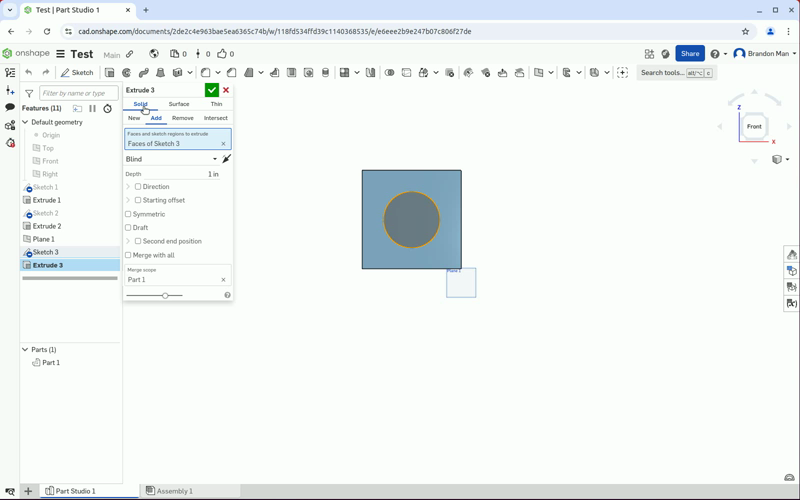
click(143, 106)
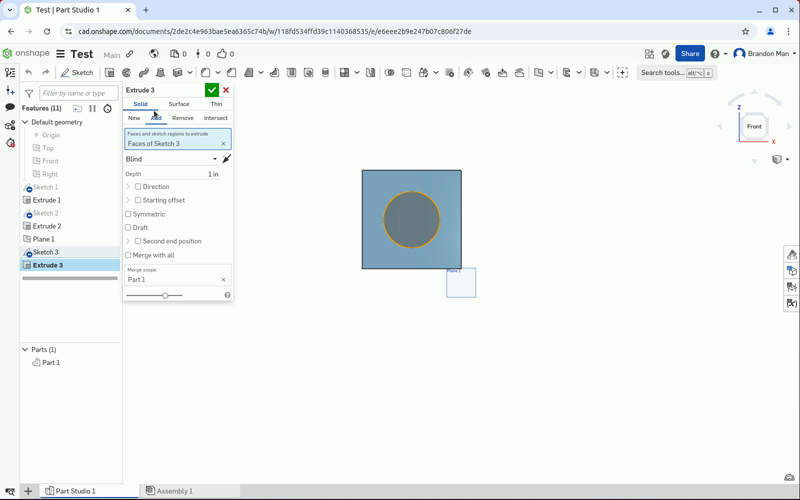
mouse_move(186, 120)
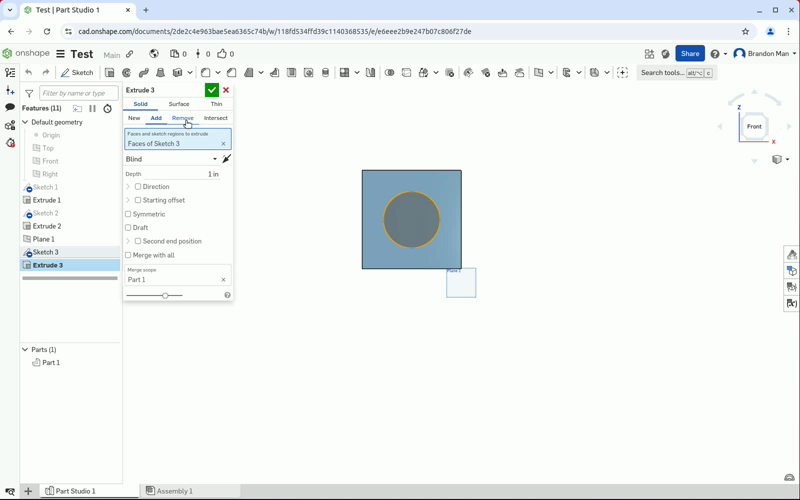
click(186, 120)
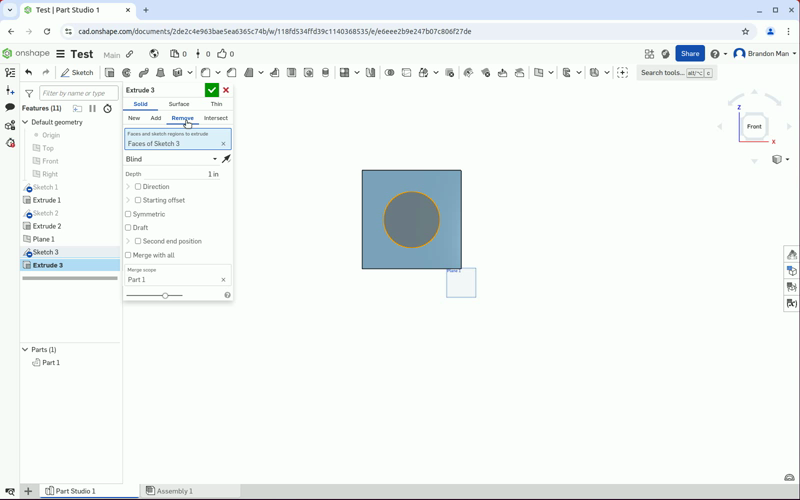
key(tab, 4)
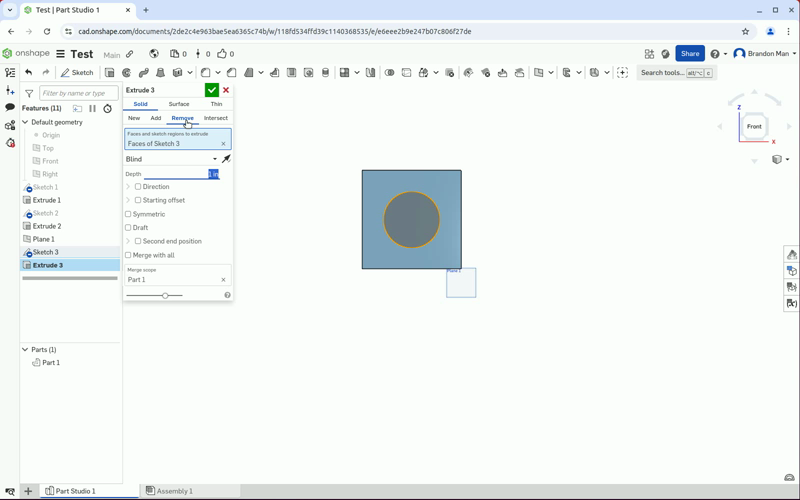
text(3.129)
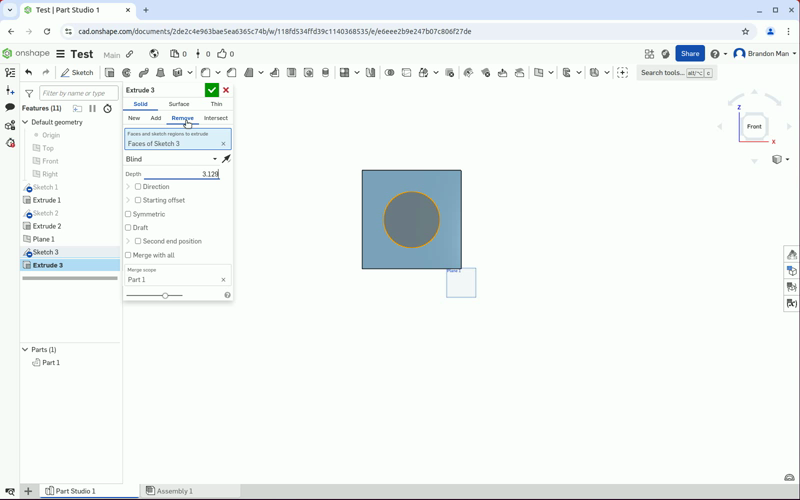
key(tab, 6)
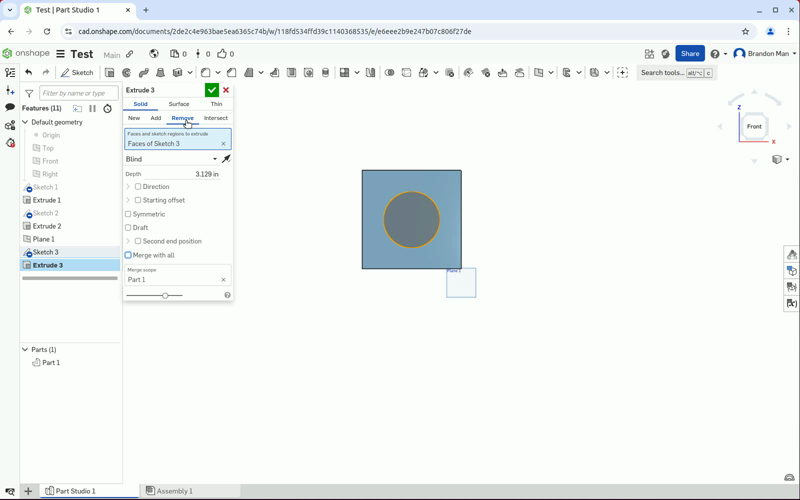
key(space)
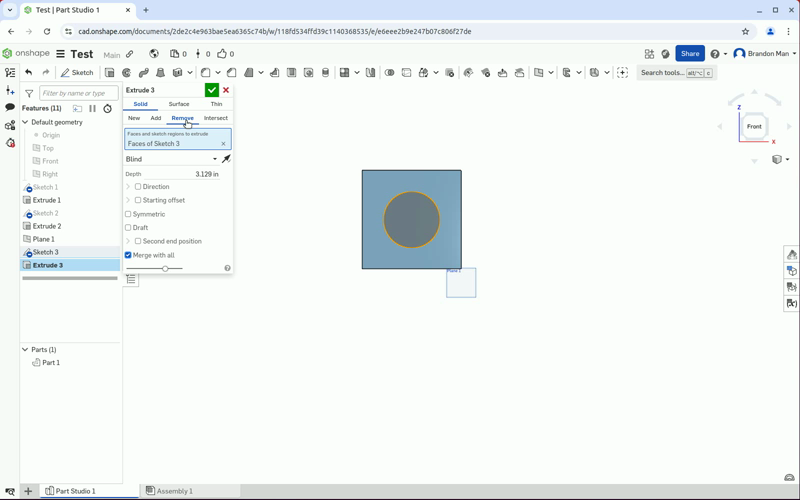
key(enter)
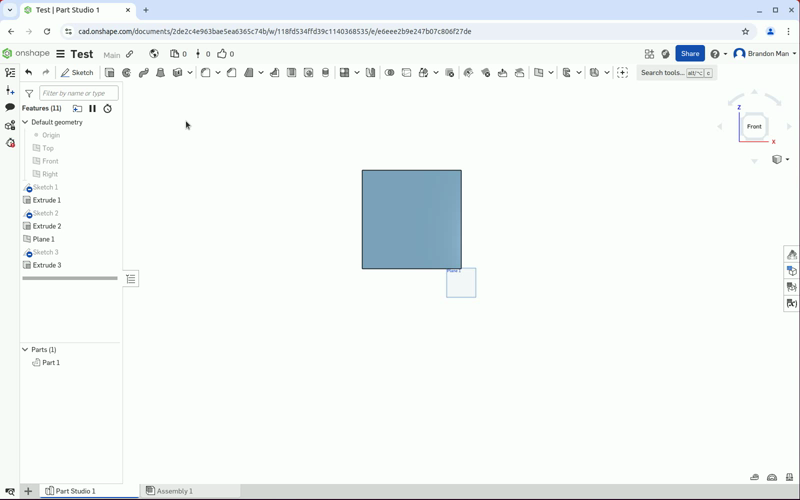
key(shift+h)
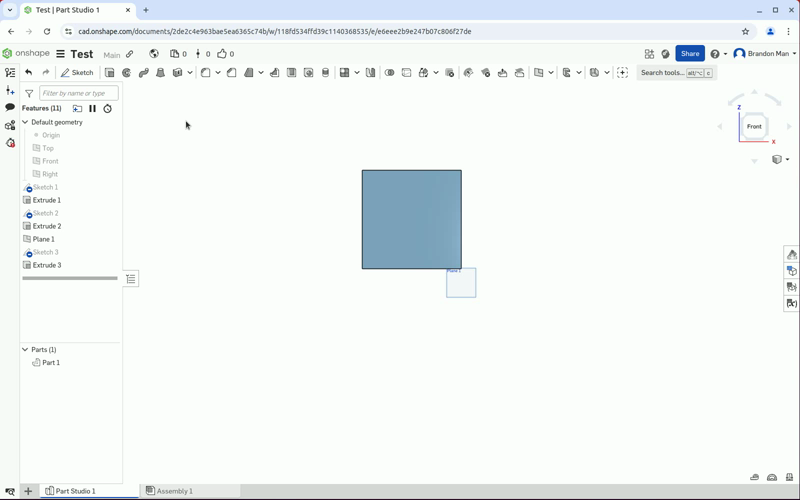
key(shift+h)
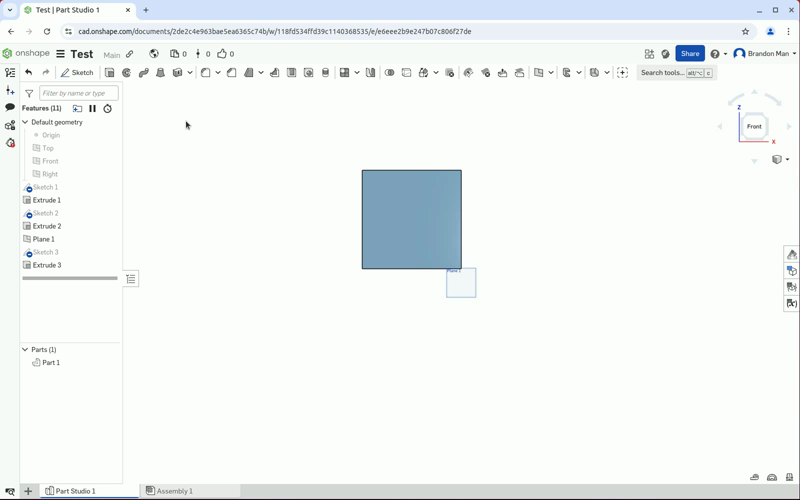
mouse_move(73, 189)
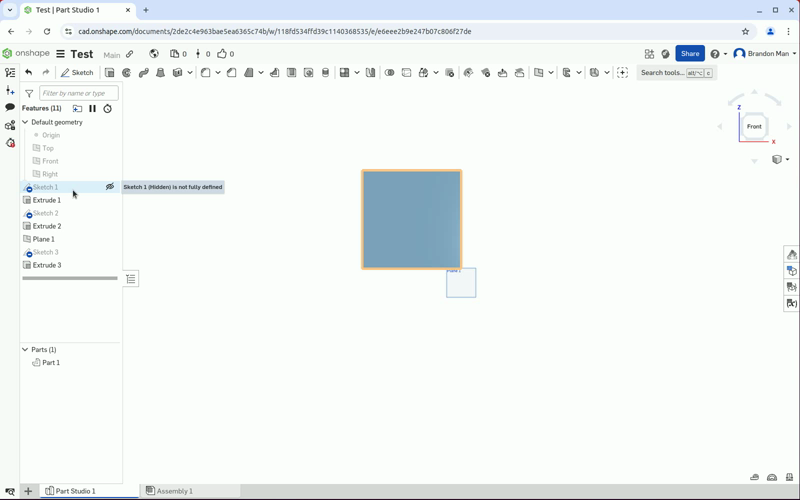
click(73, 189)
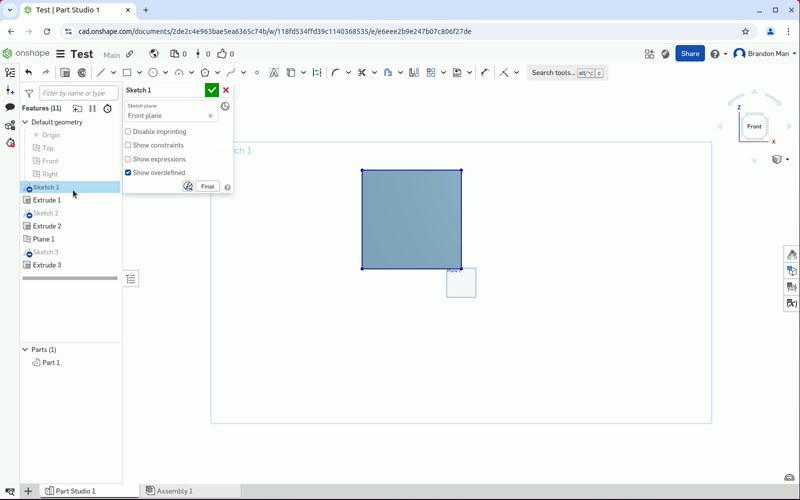
mouse_move(229, 92)
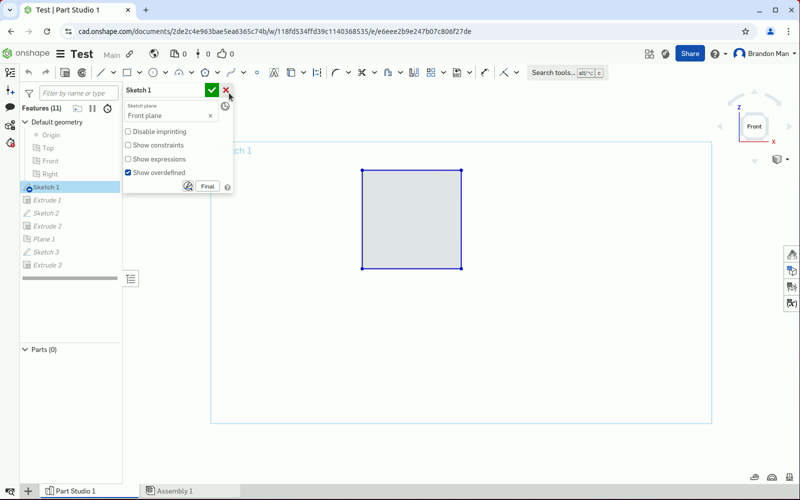
click(229, 92)
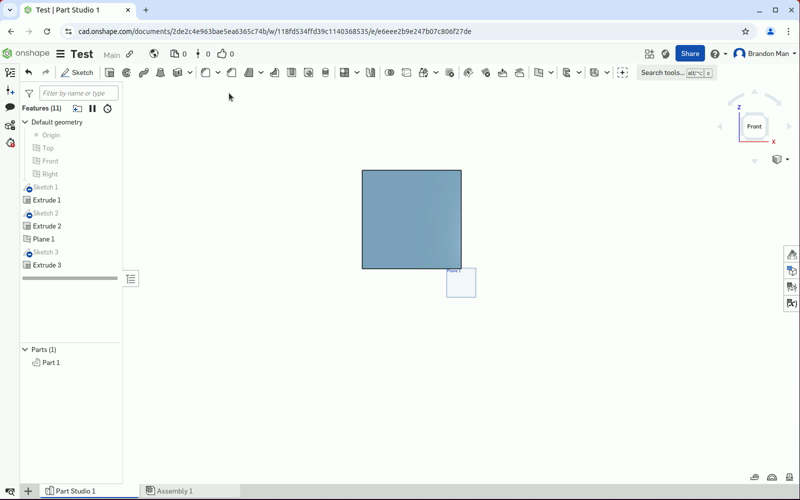
mouse_move(541, 75)
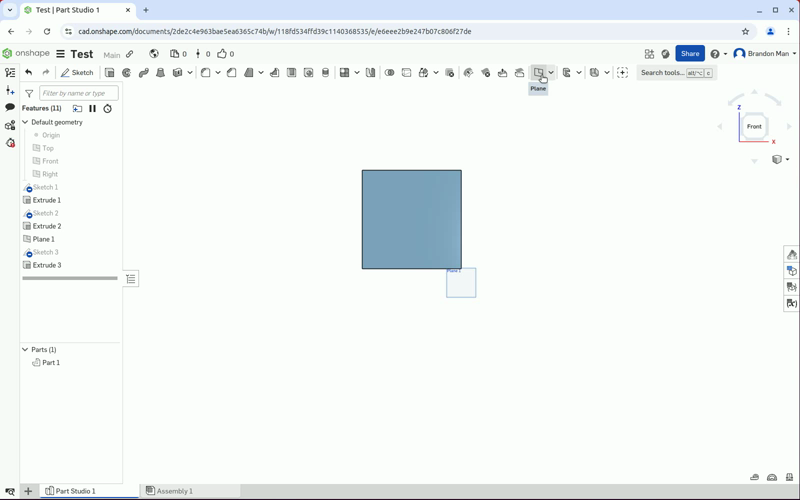
click(541, 75)
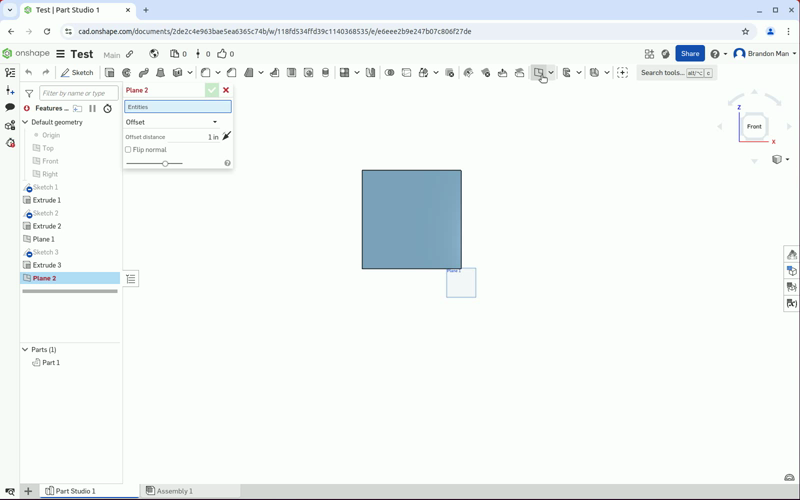
mouse_move(73, 163)
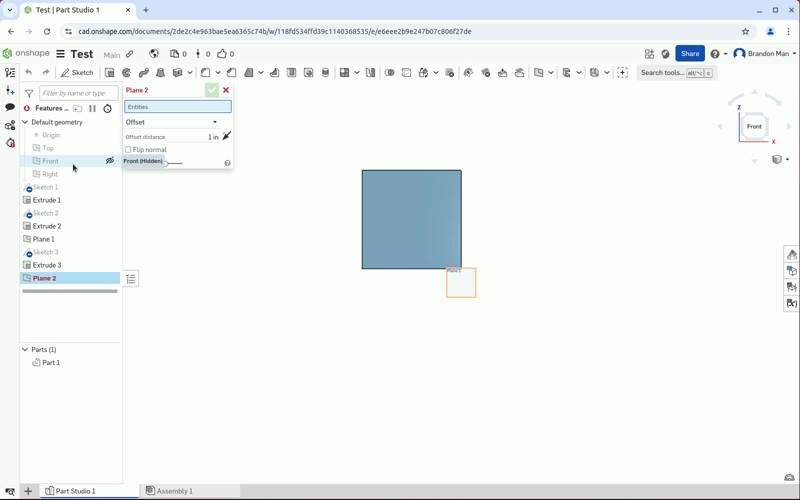
click(73, 163)
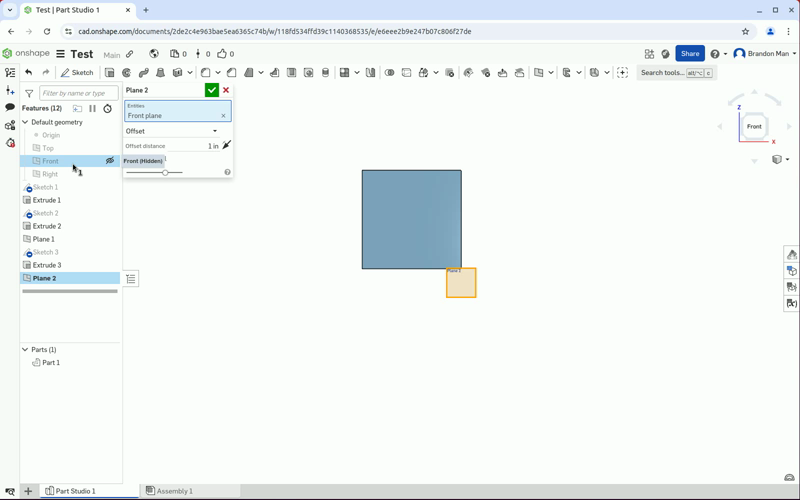
key(tab, 2)
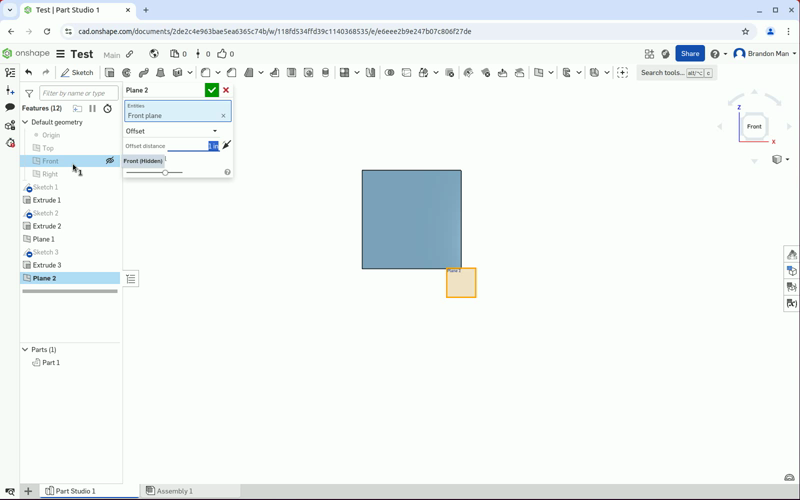
text(6.994)
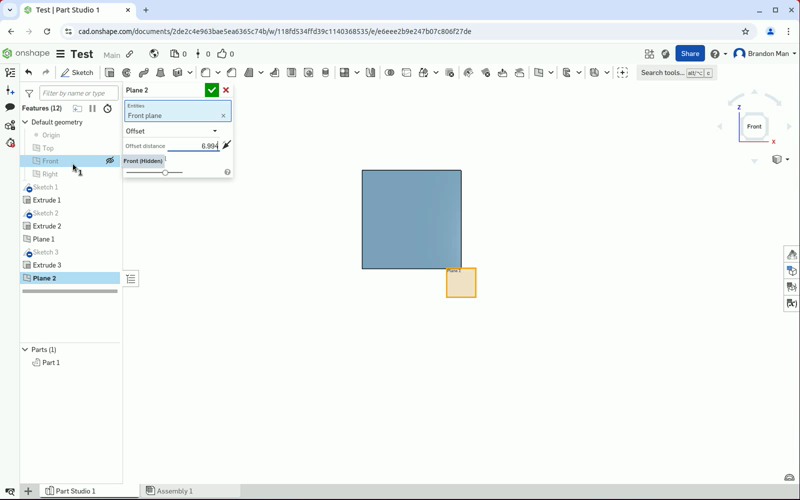
key(enter, 2)
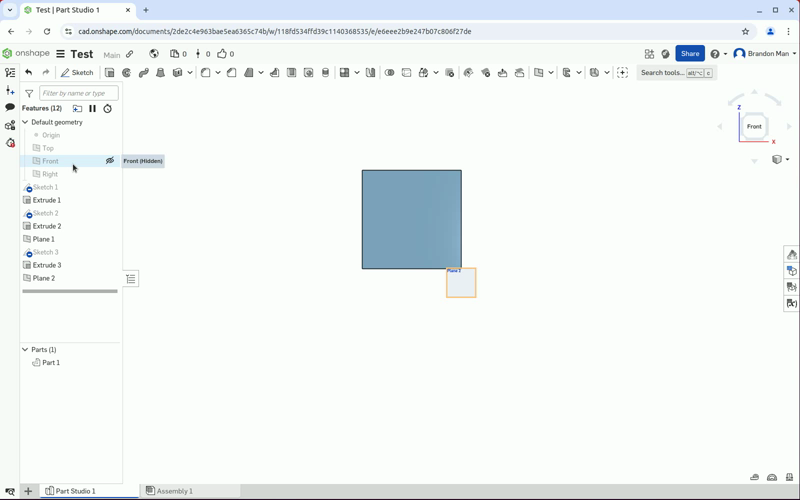
key(shift+s)
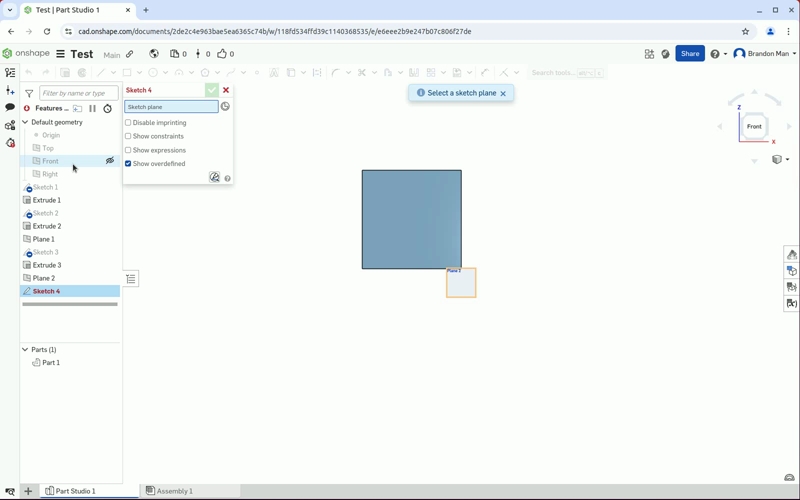
mouse_move(73, 280)
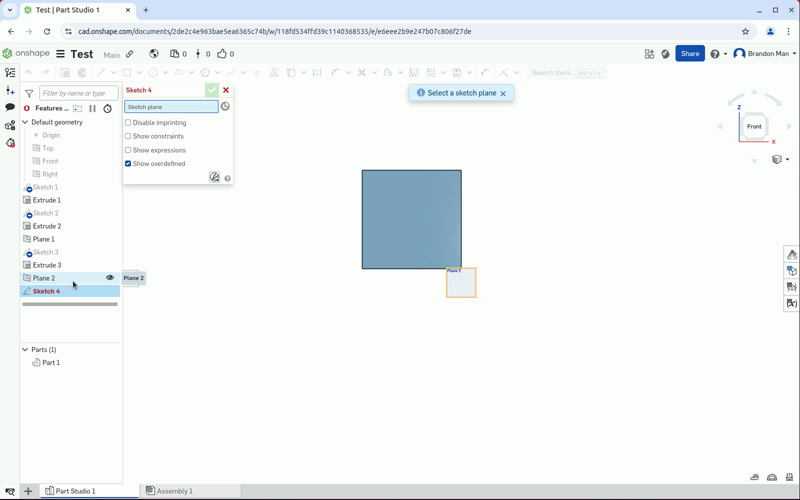
click(73, 280)
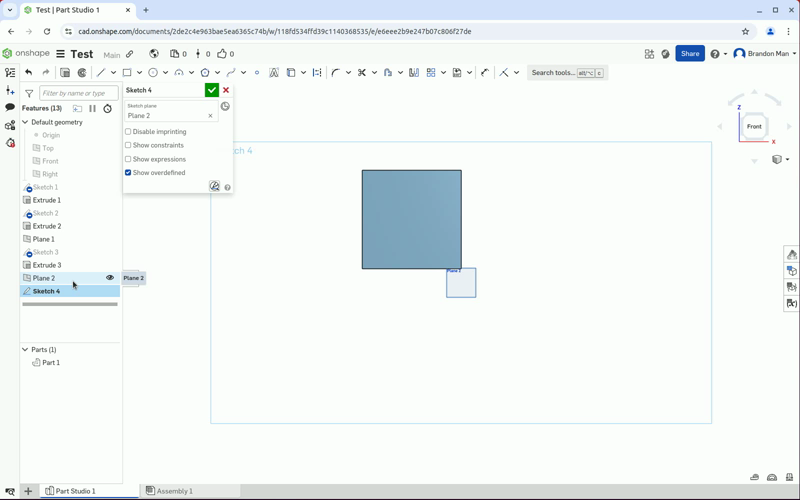
mouse_move(73, 352)
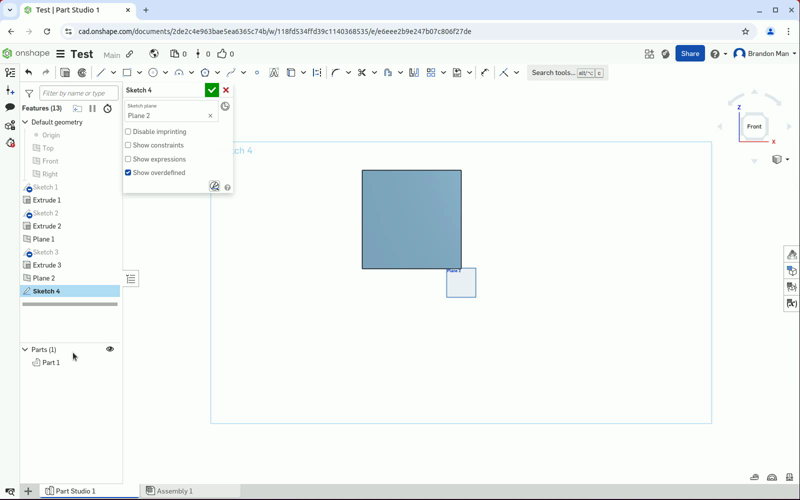
key(y)
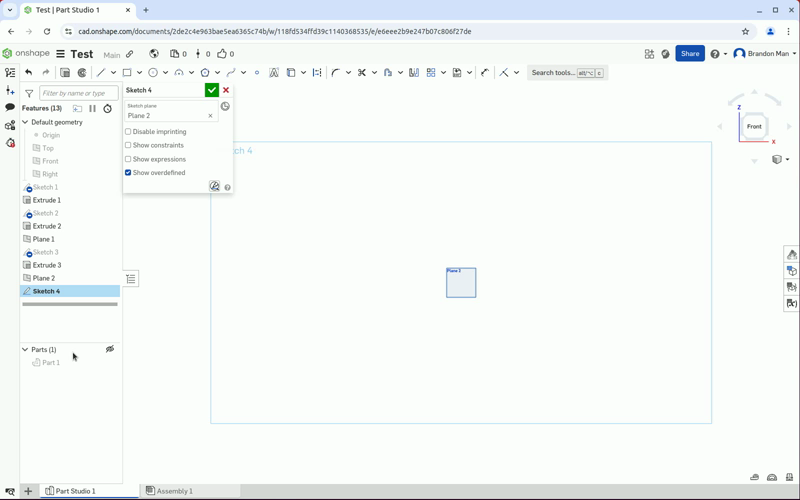
key(c)
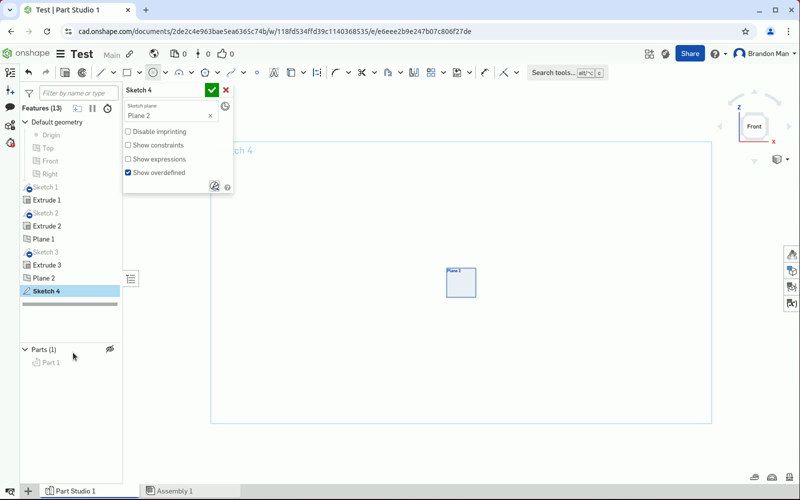
key_down(shift)
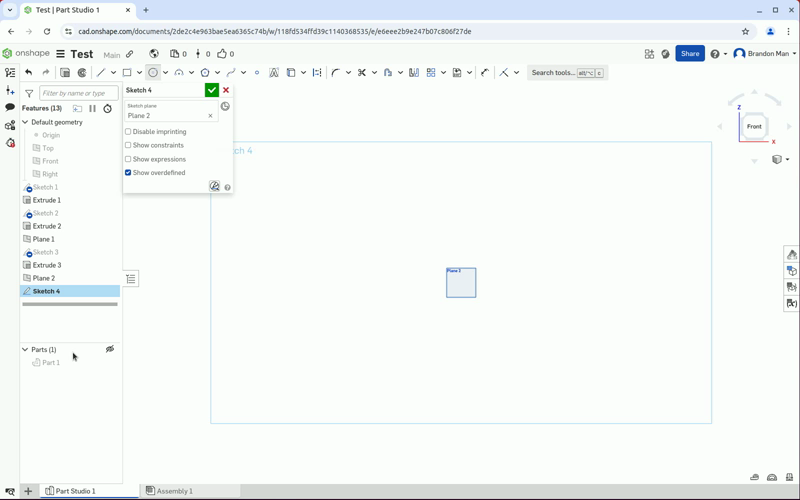
mouse_move(411, 219)
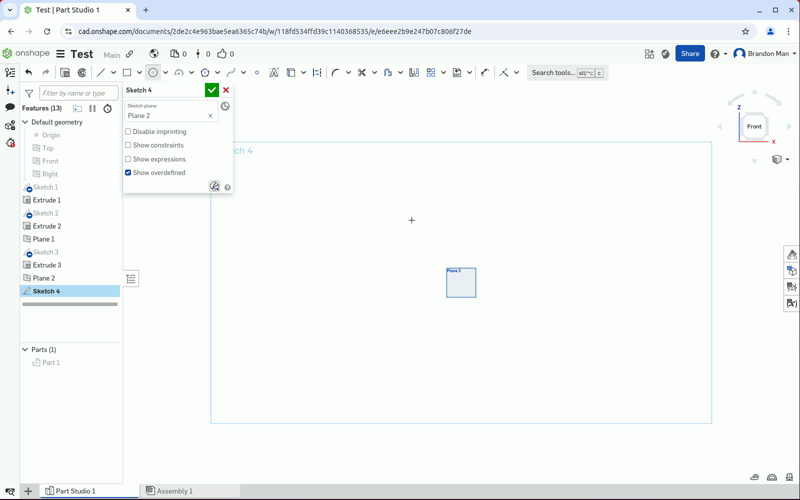
click(411, 219)
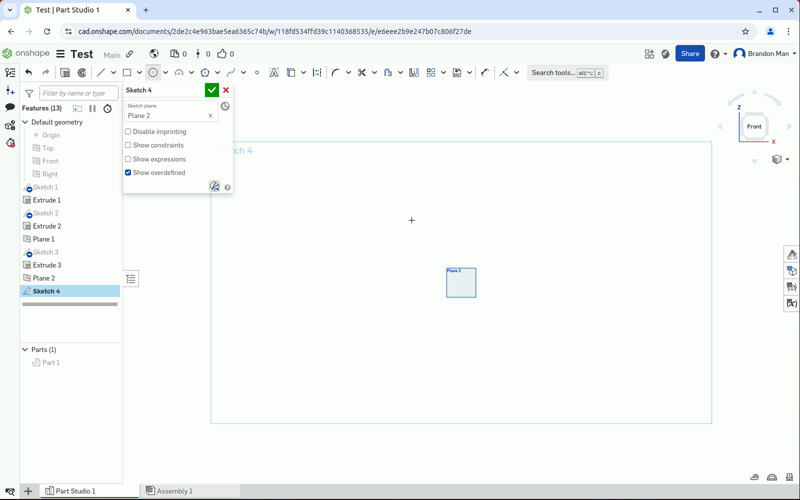
key_up(shift)
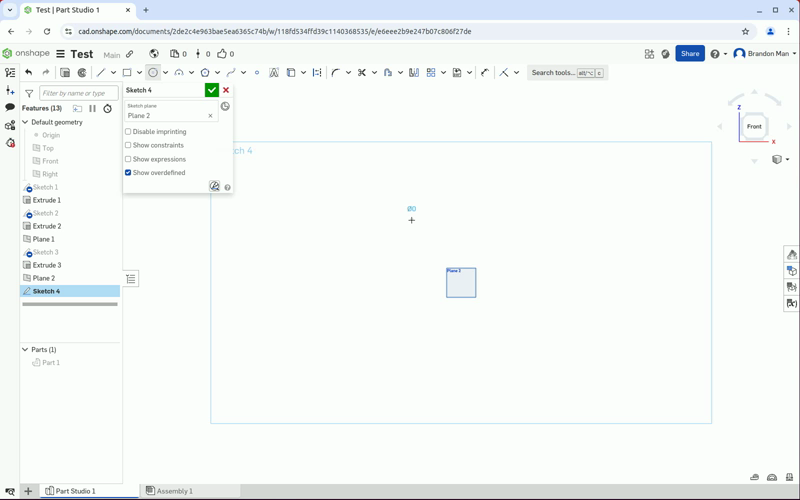
mouse_move(433, 219)
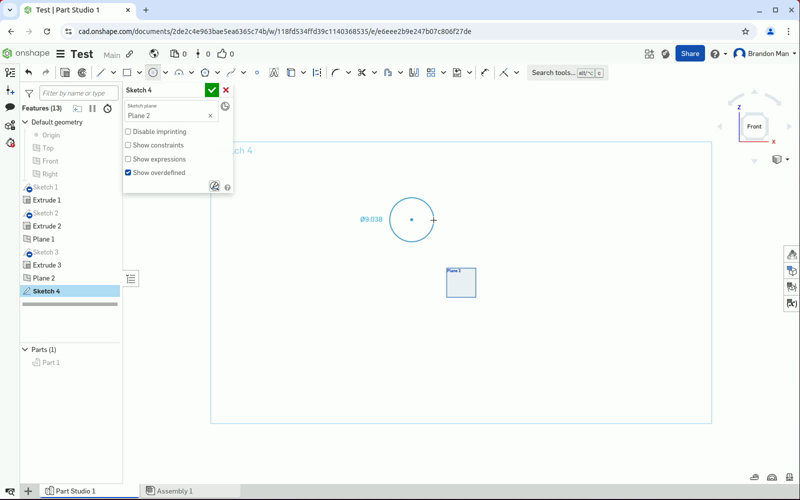
click(433, 219)
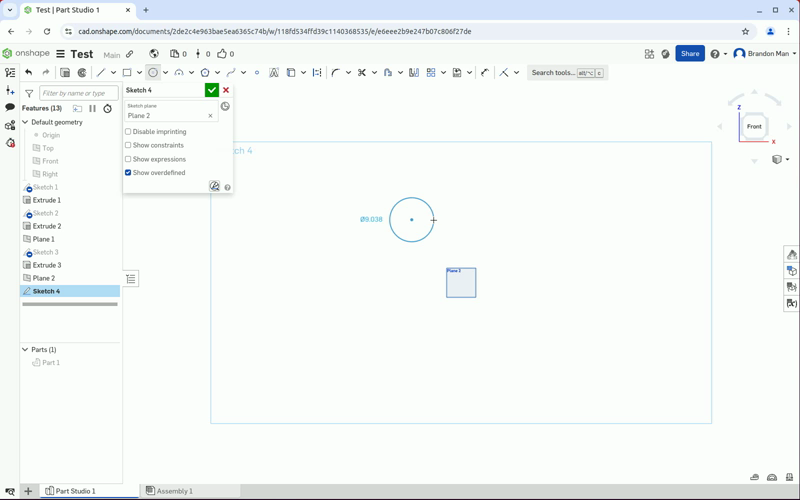
key(esc)
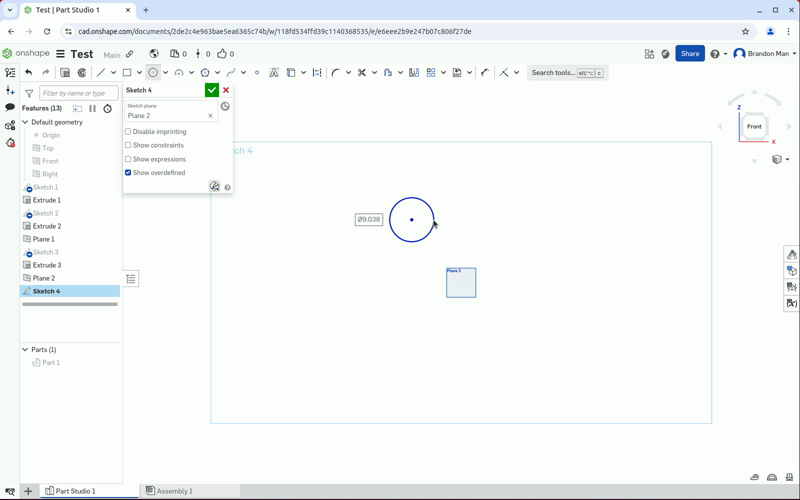
mouse_move(407, 232)
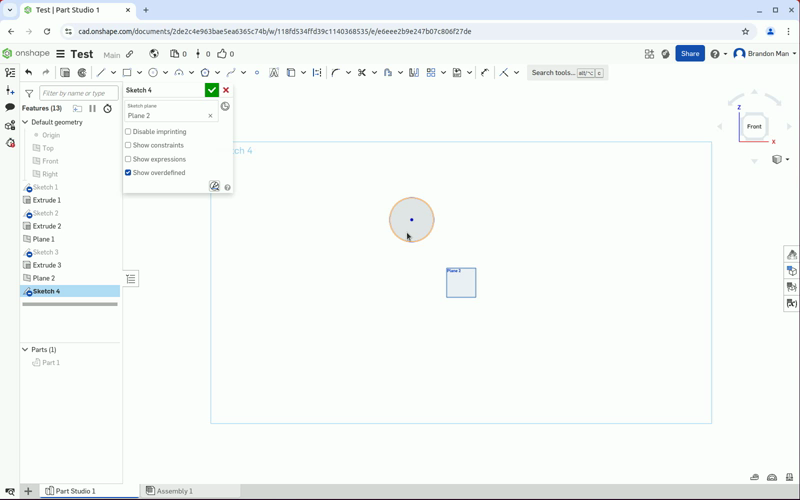
scroll(6)
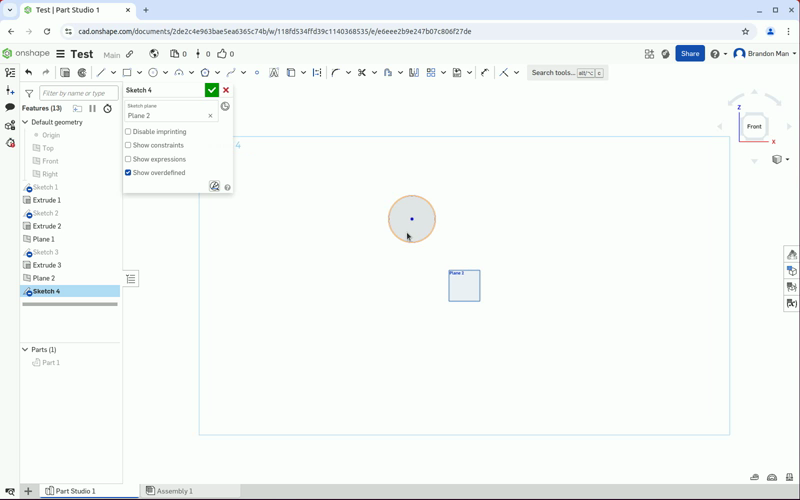
scroll(6)
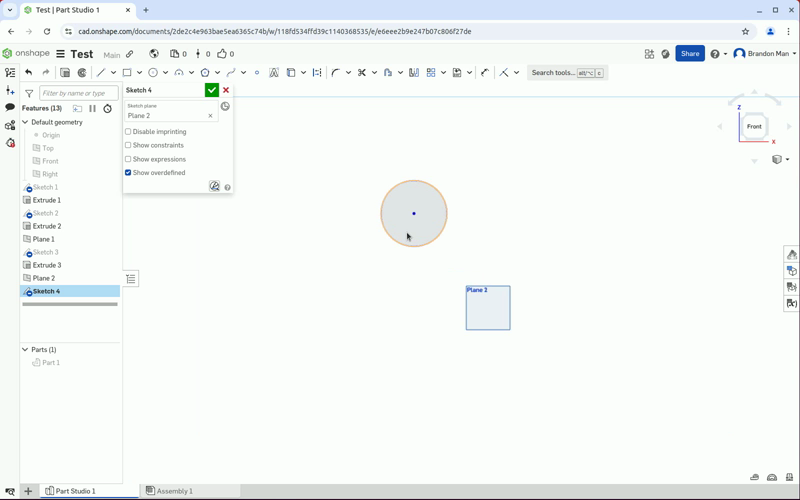
scroll(6)
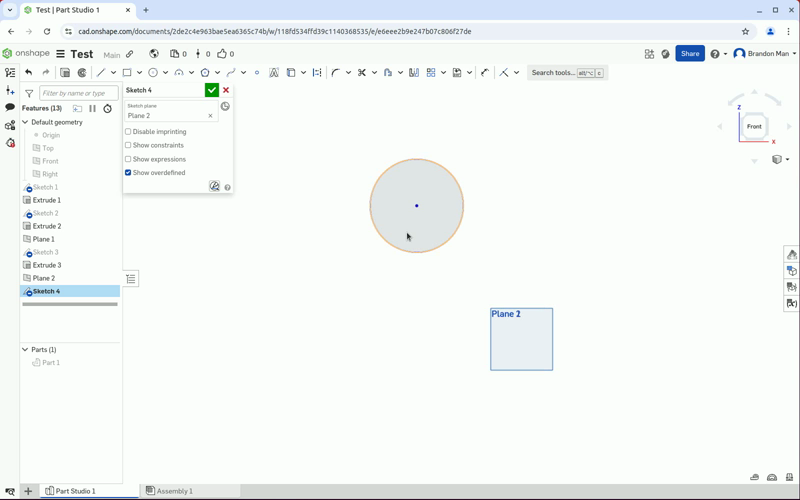
scroll(6)
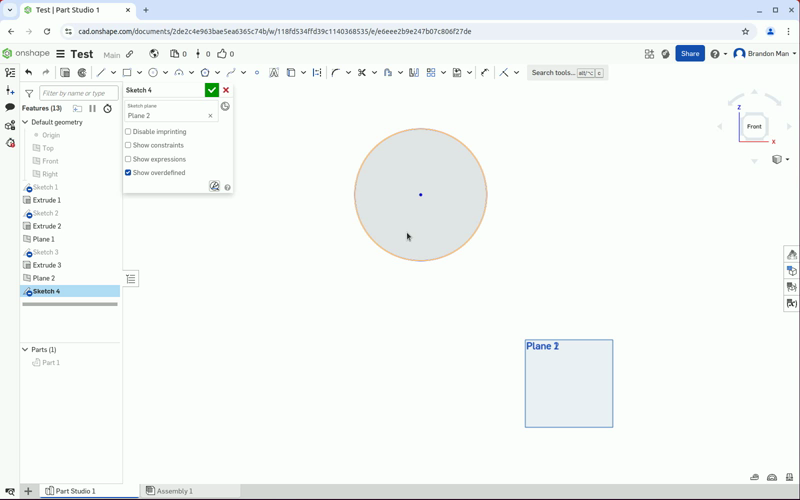
scroll(6)
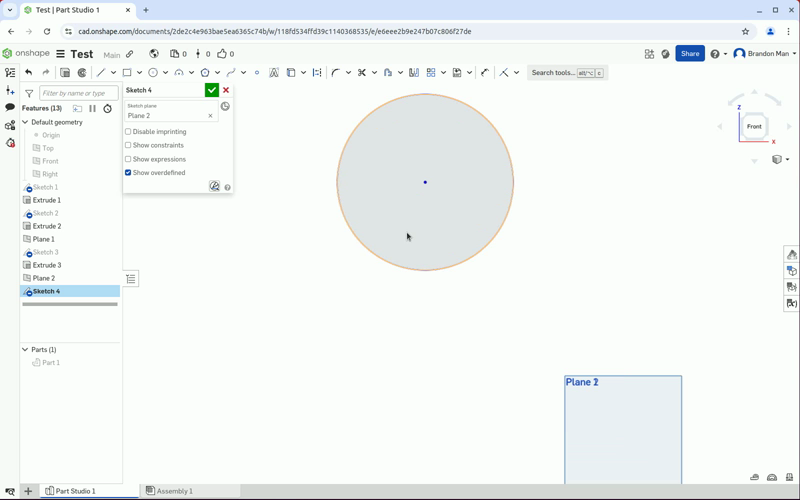
scroll(6)
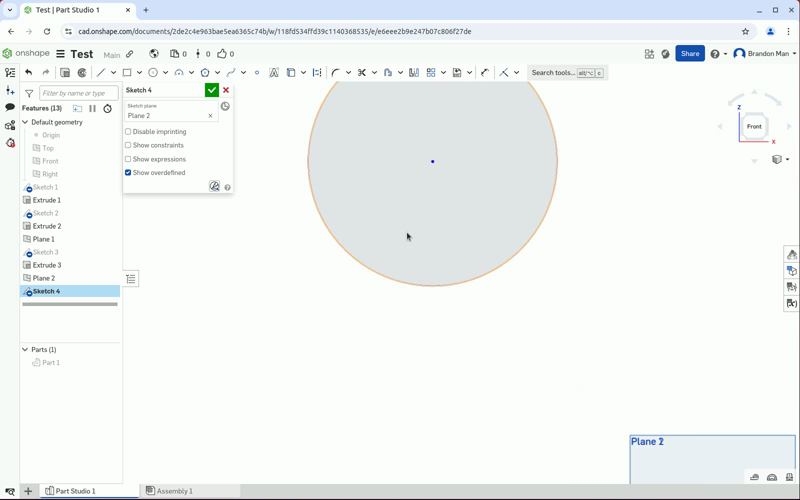
scroll(6)
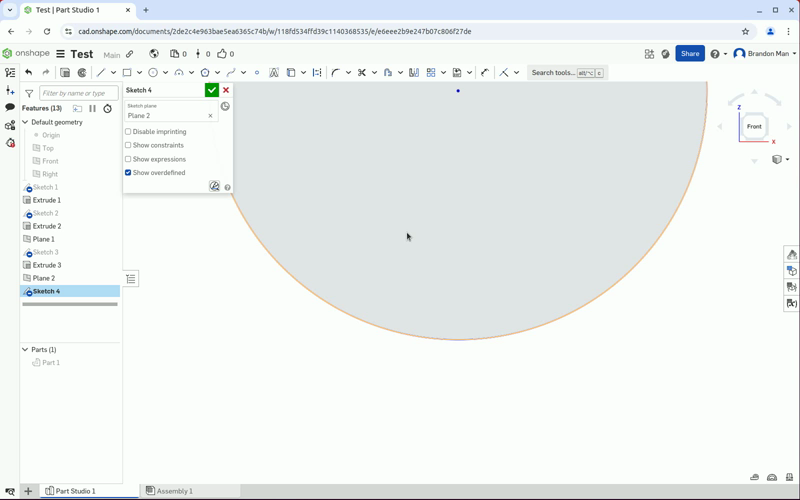
click(407, 232)
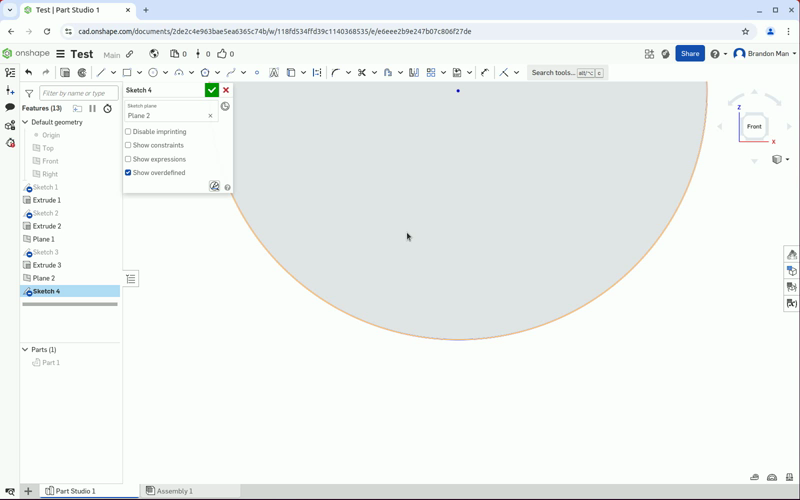
scroll(-6)
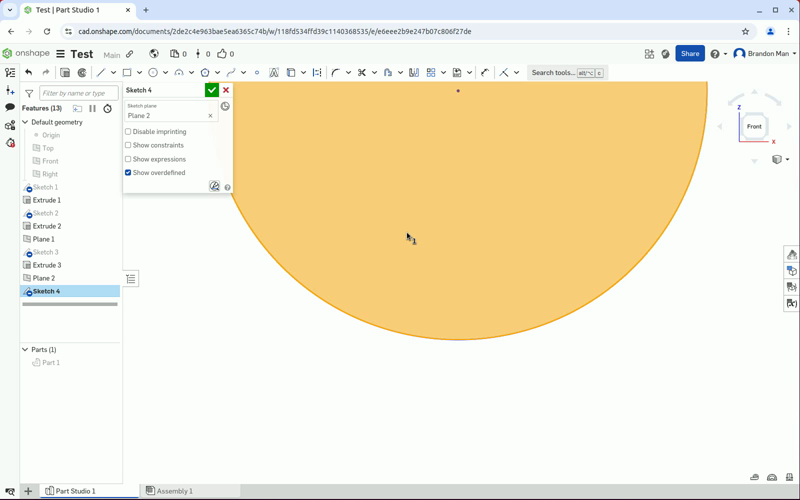
scroll(-6)
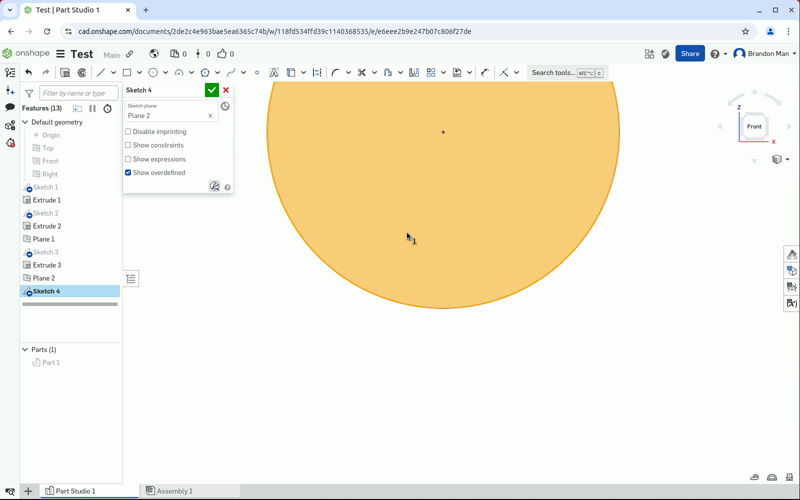
scroll(-6)
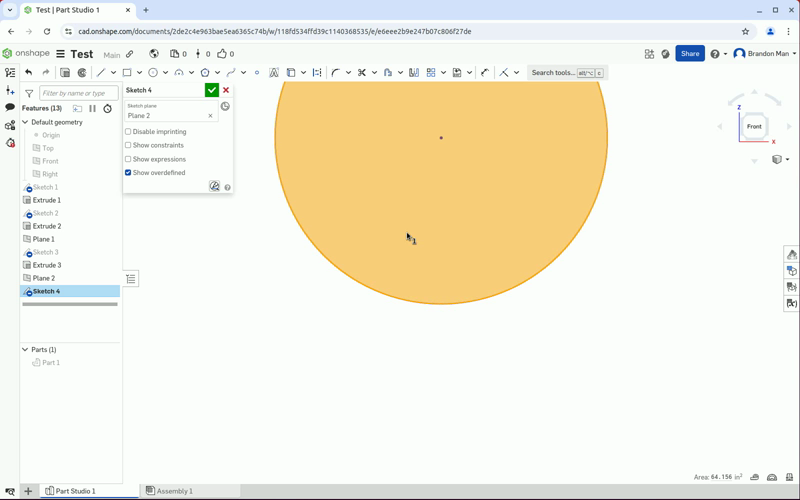
scroll(-6)
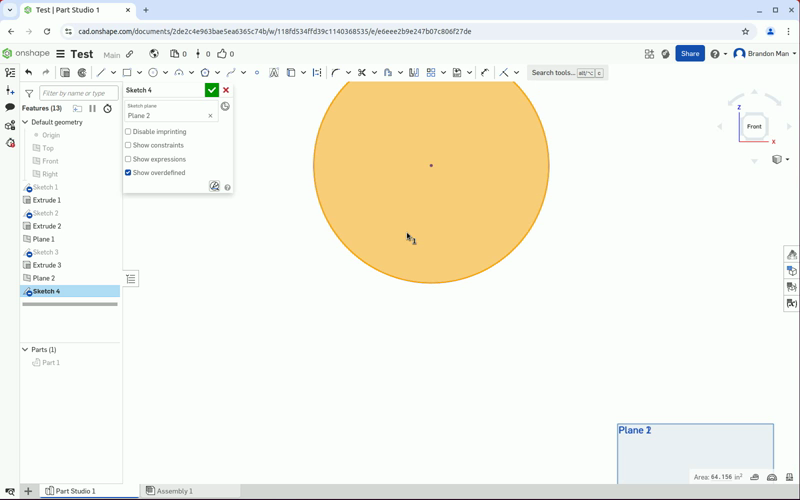
scroll(-6)
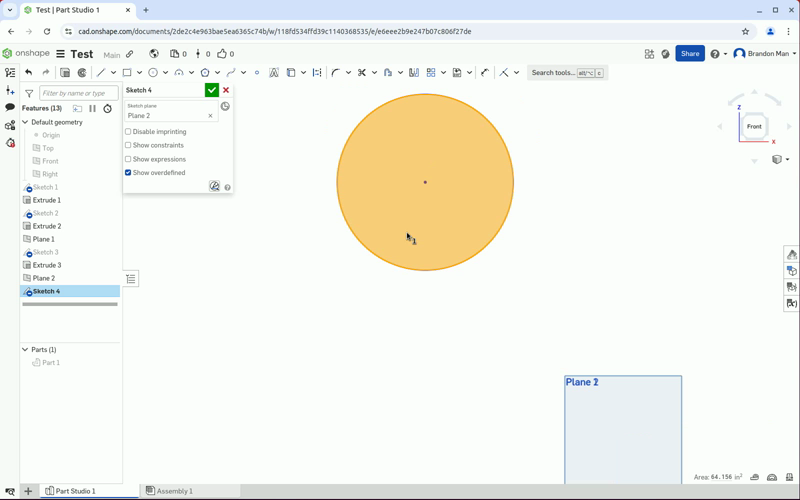
scroll(-6)
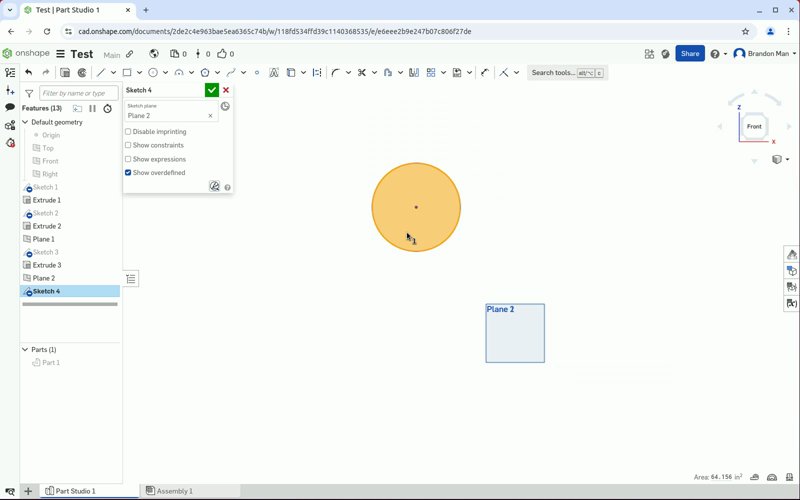
scroll(-6)
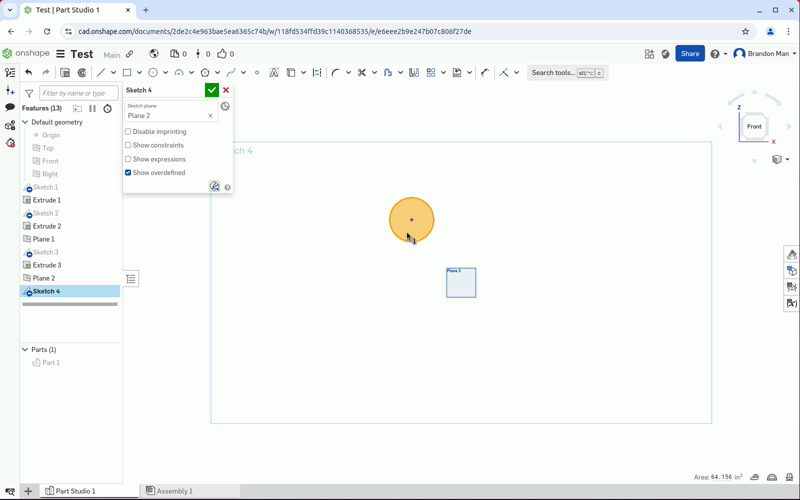
mouse_move(73, 352)
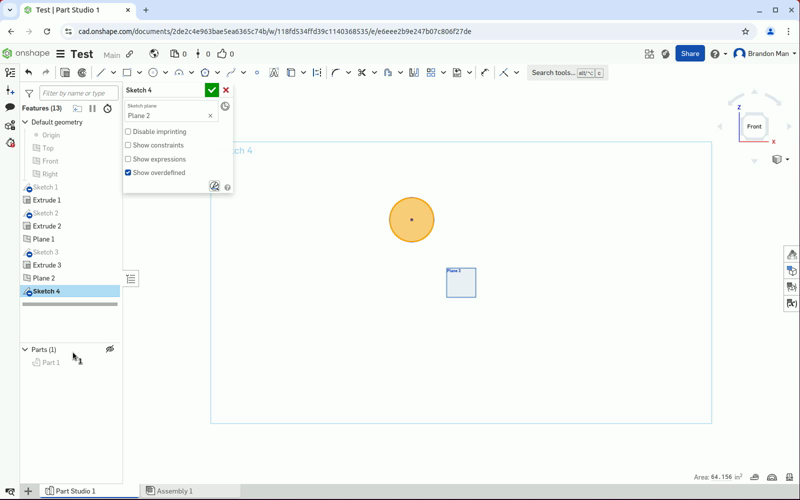
key(shift+y)
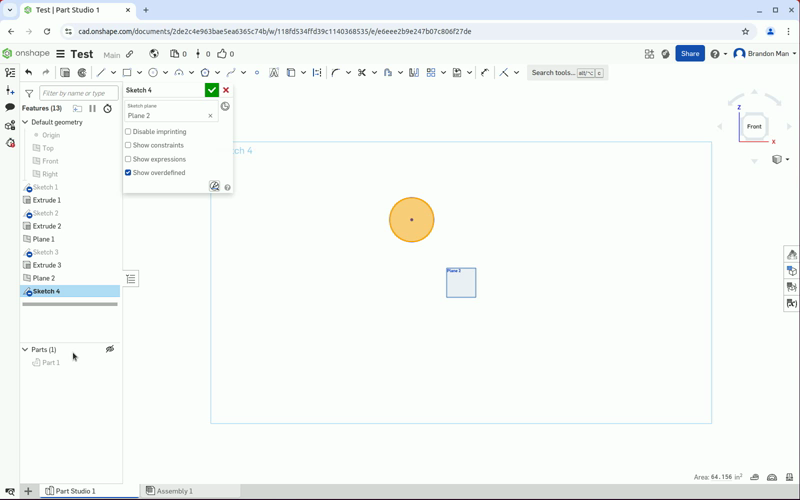
key(shift+e)
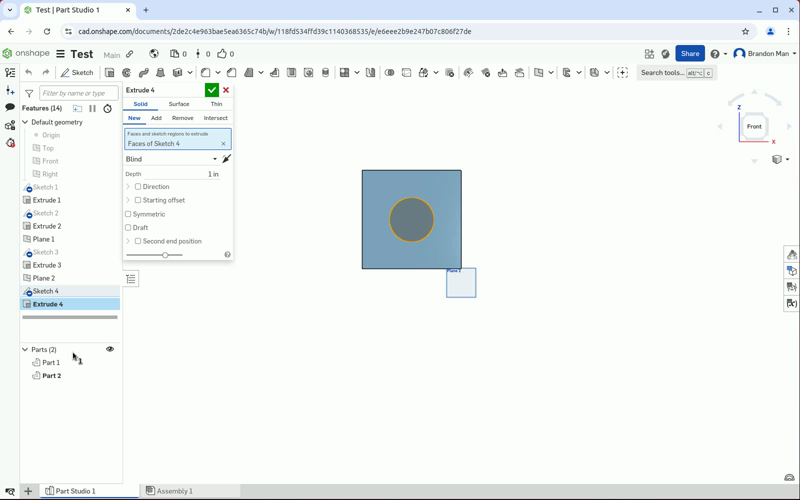
mouse_move(143, 106)
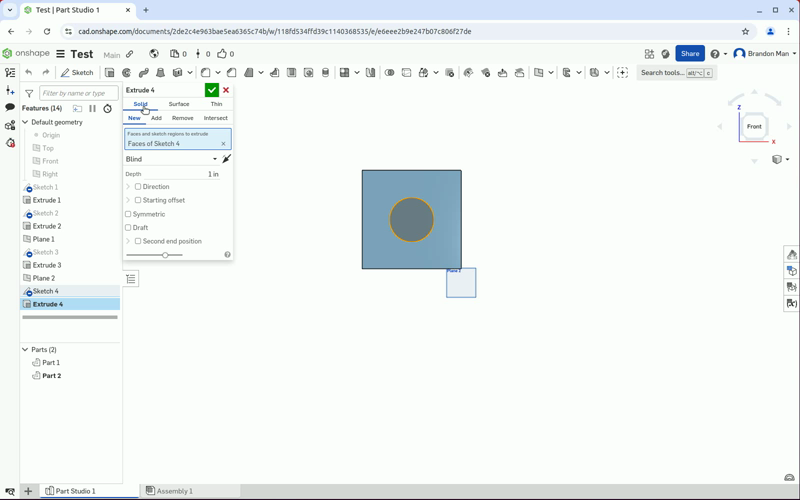
click(143, 106)
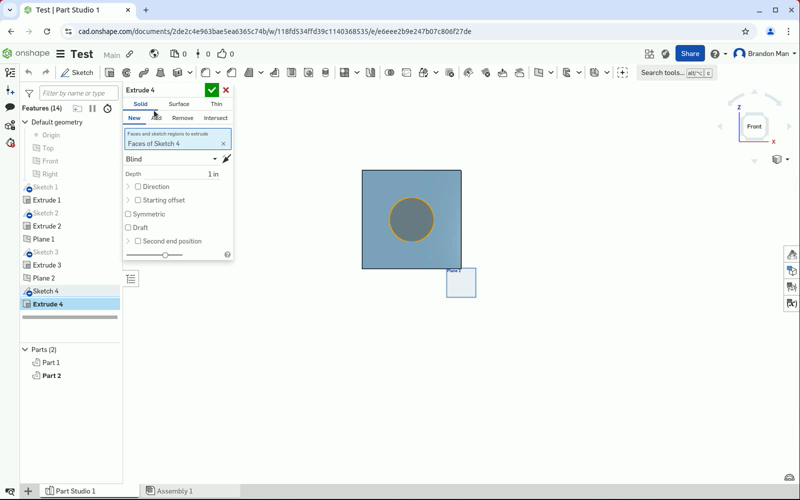
mouse_move(186, 120)
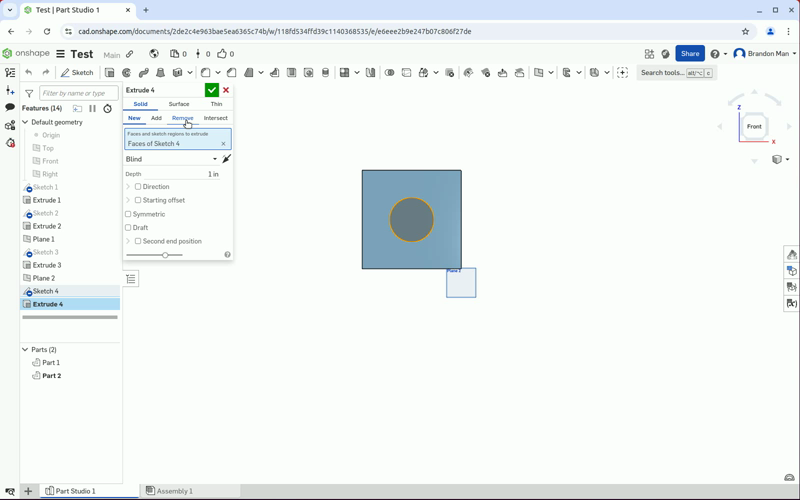
click(186, 120)
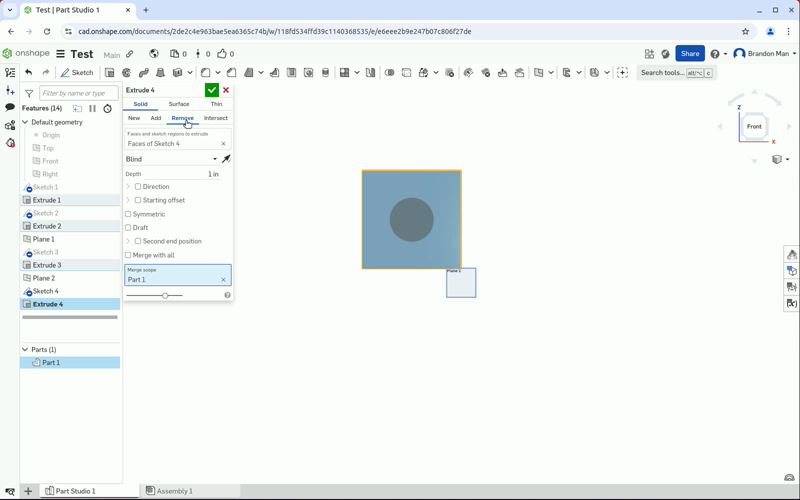
key(tab, 4)
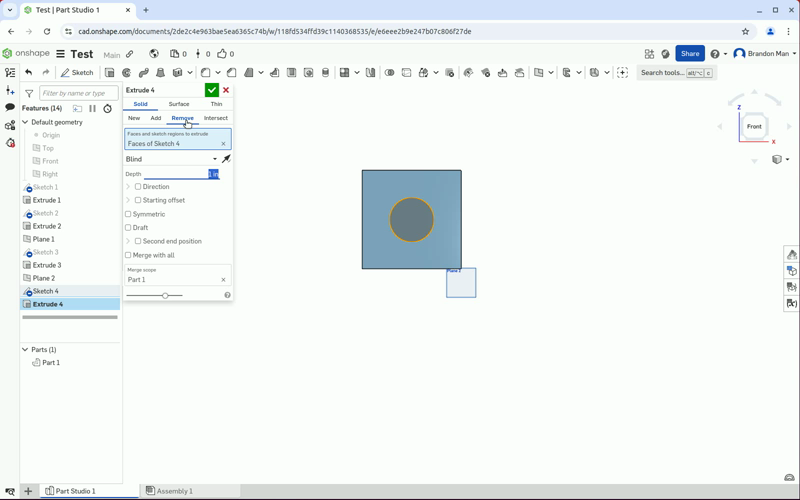
text(10.11)
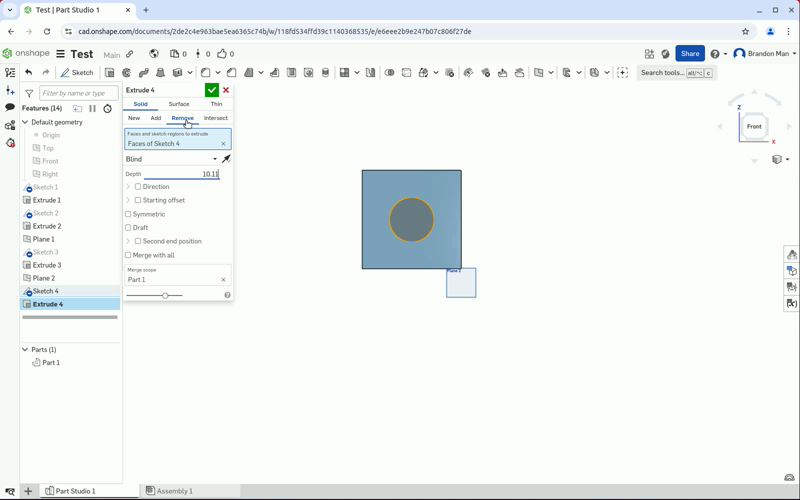
key(tab, 6)
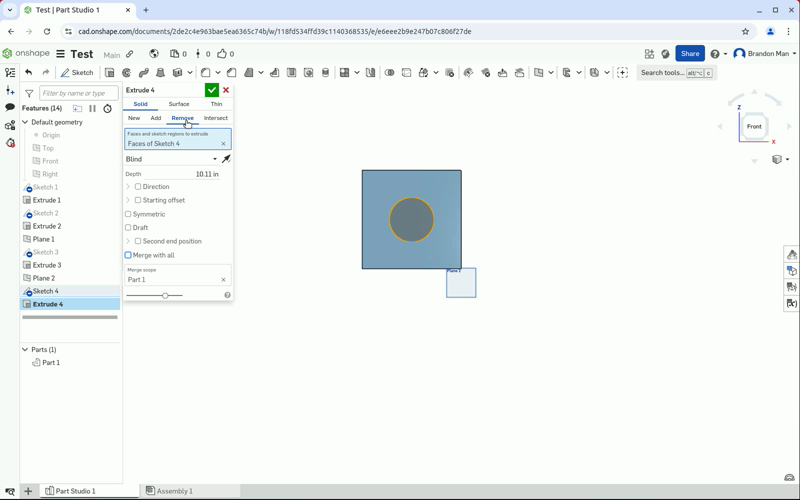
key(space)
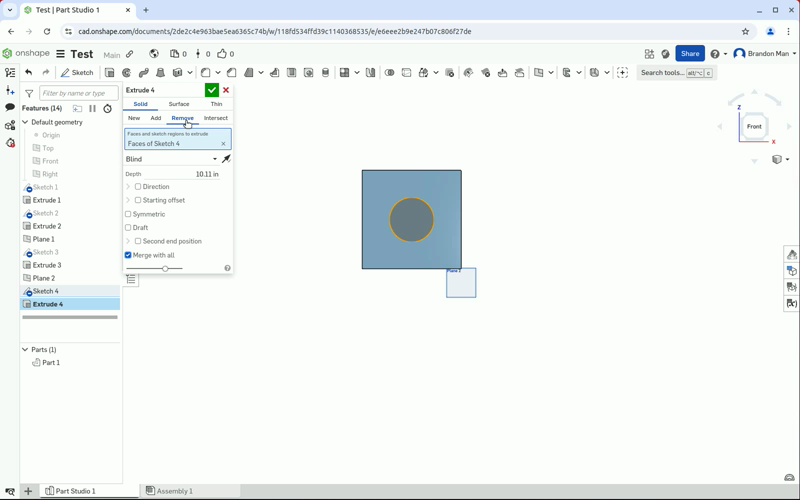
key(enter)
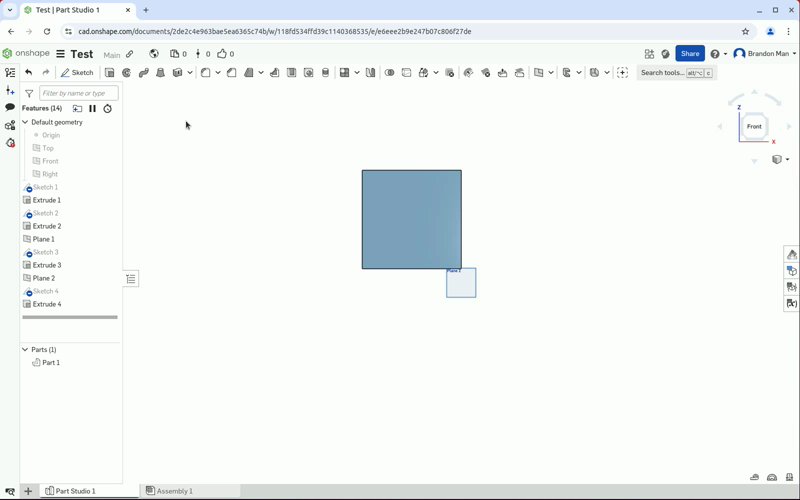
key(shift+h)
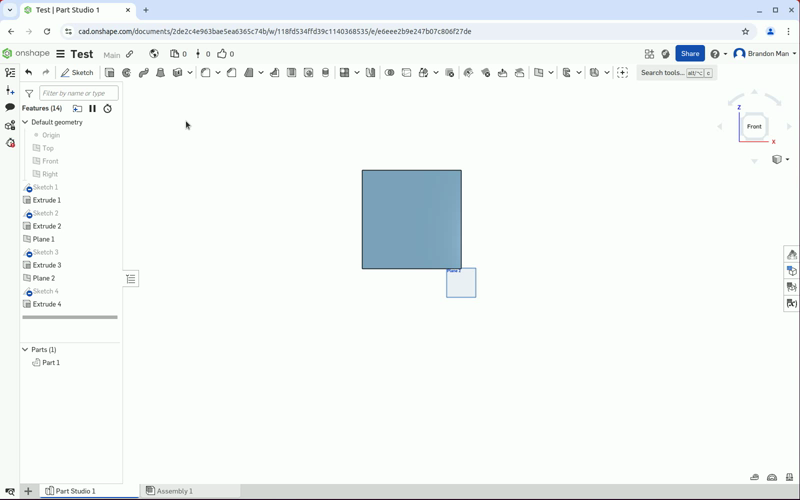
key(shift+h)
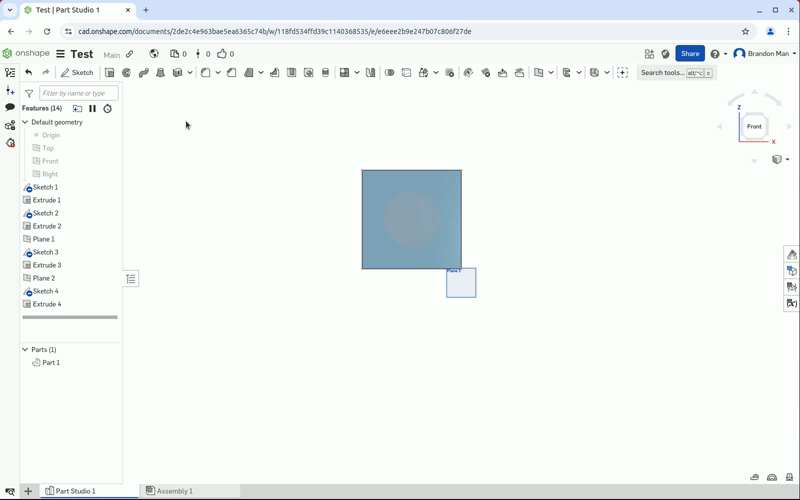
key(shift+7)
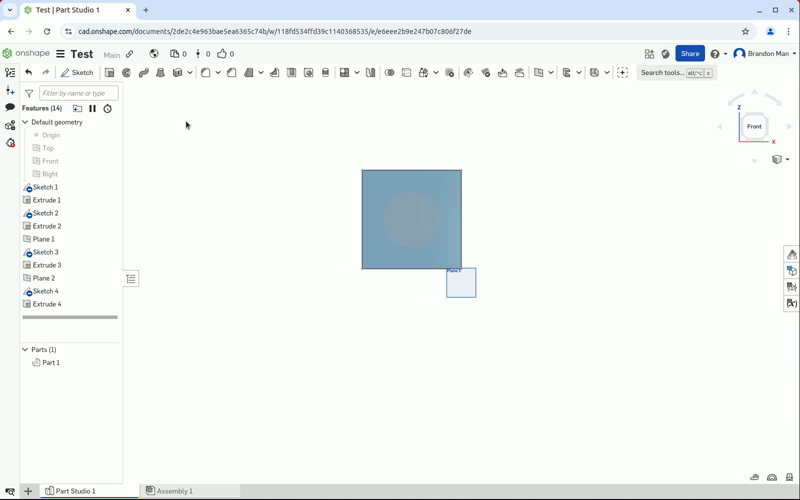
key(left, 2)
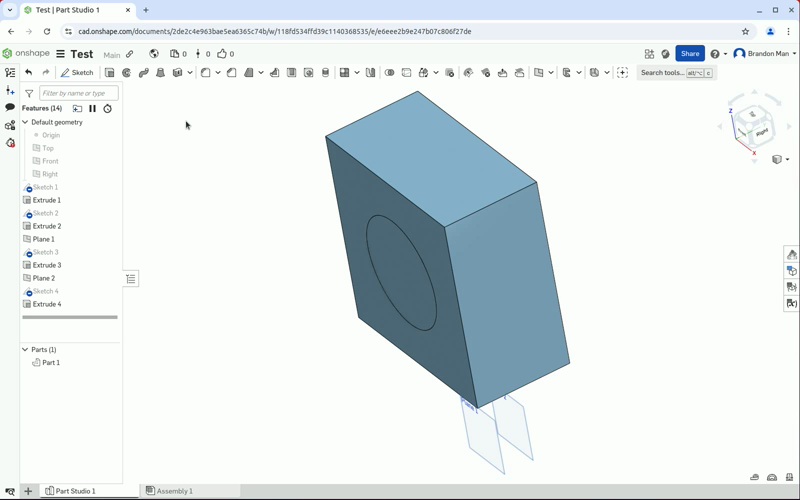
key(down, 2)
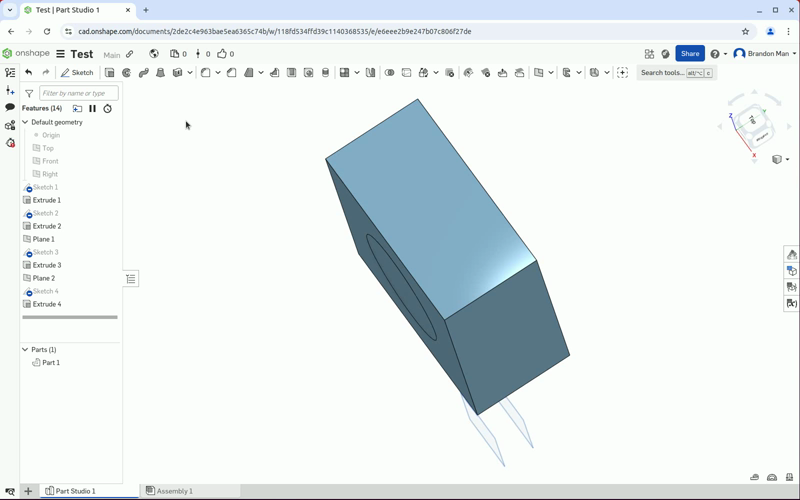
key(up, 2)
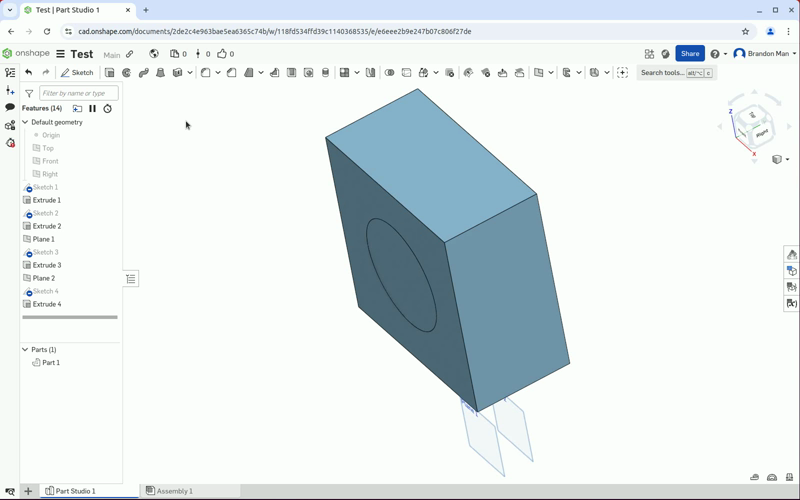
key(right, 2)
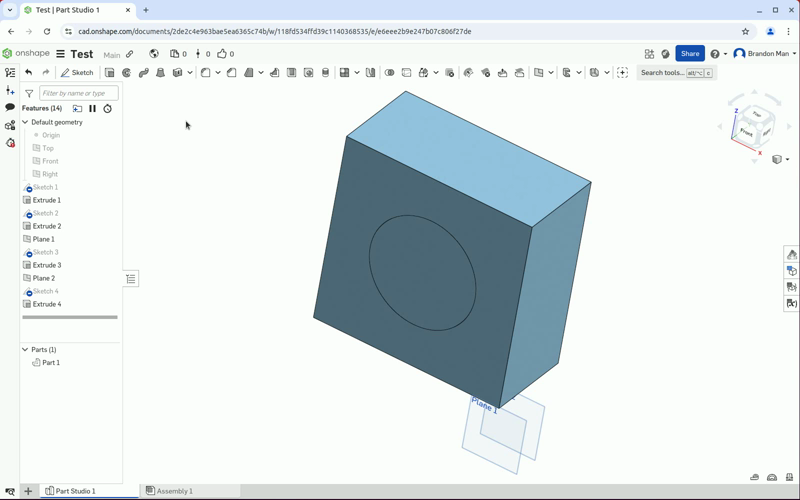
mouse_move(73, 189)
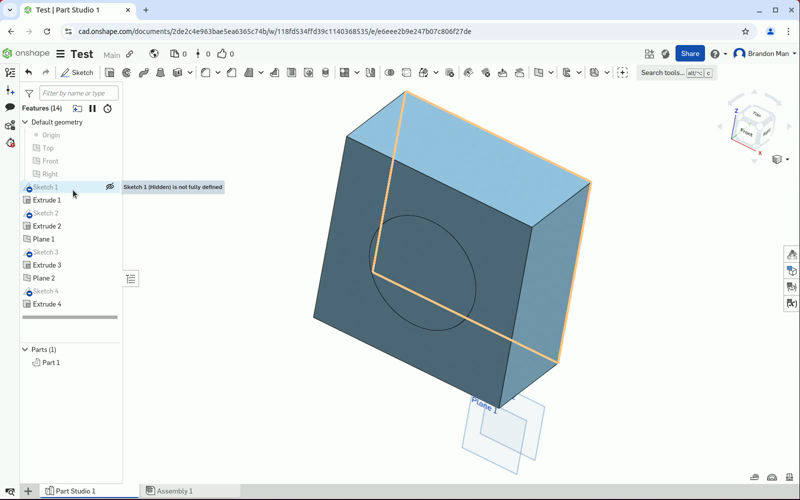
click(73, 189)